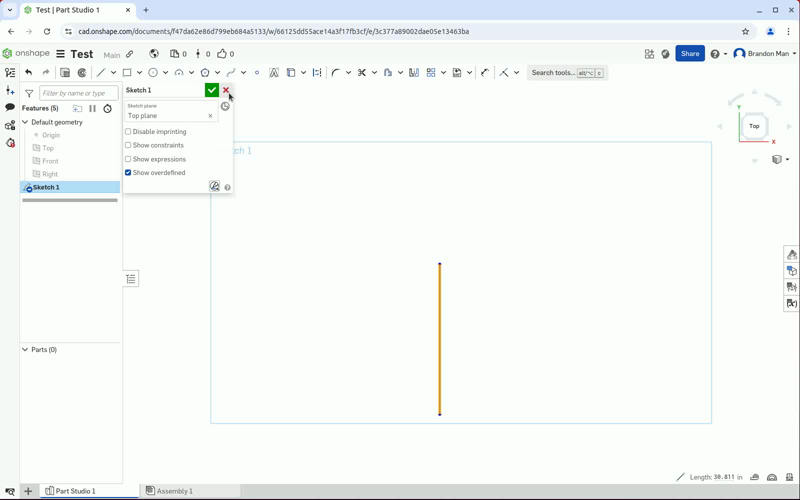
key(shift+h)
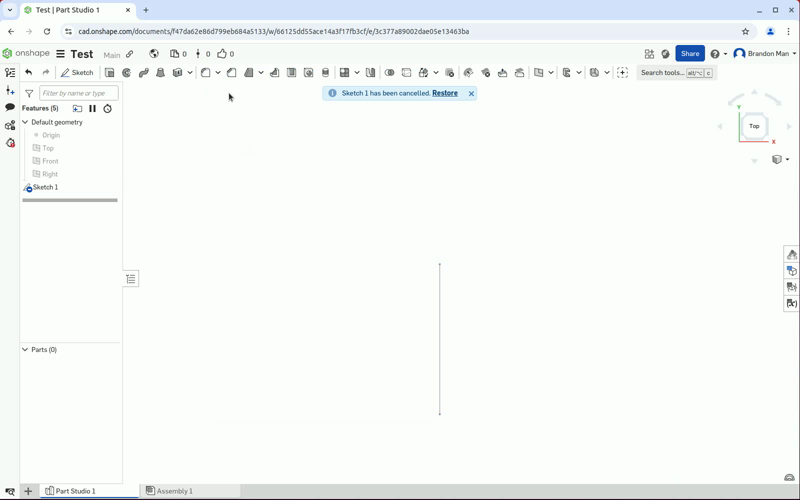
key(shift+s)
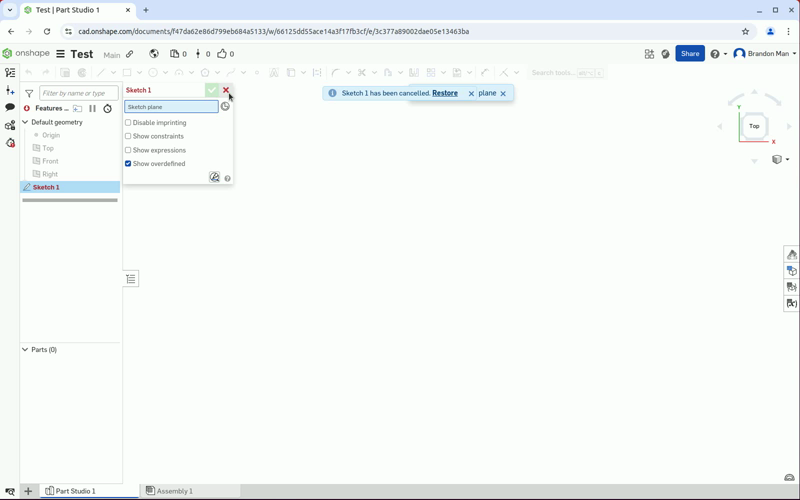
mouse_move(73, 150)
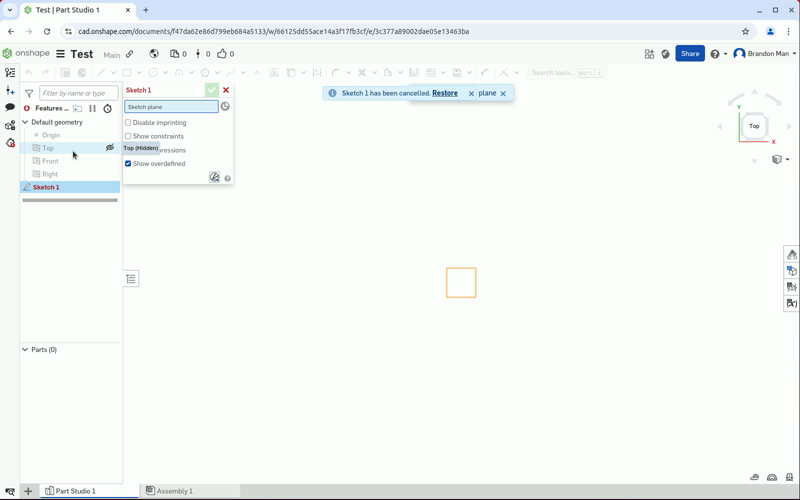
click(73, 150)
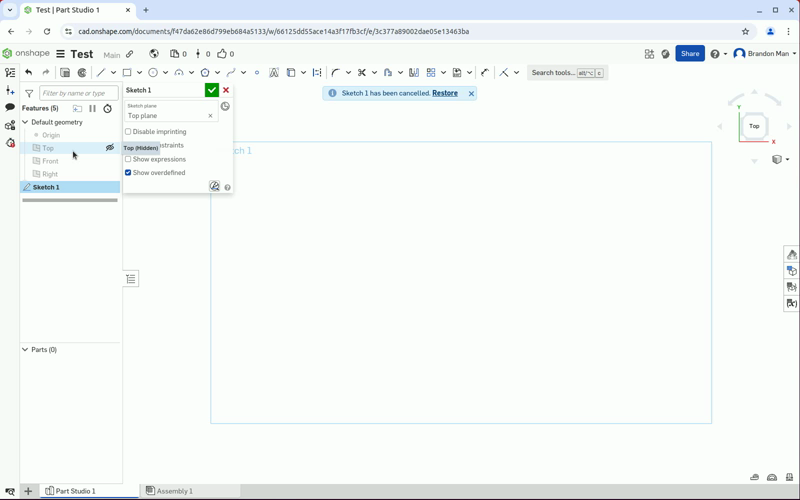
mouse_move(73, 352)
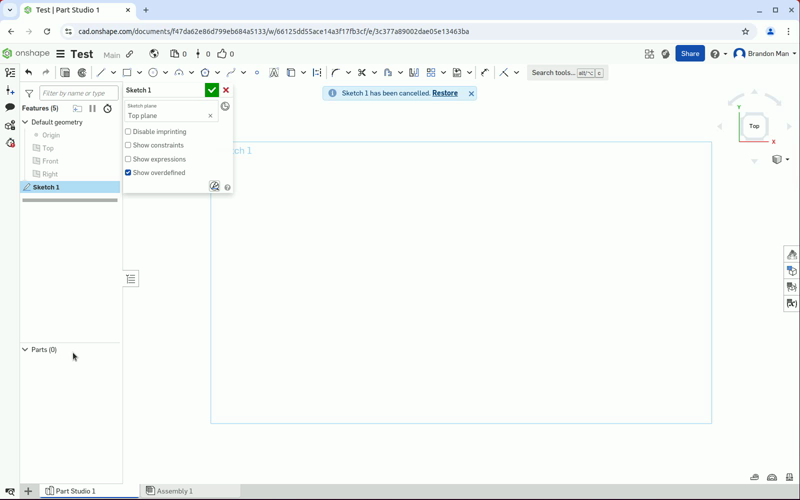
key(y)
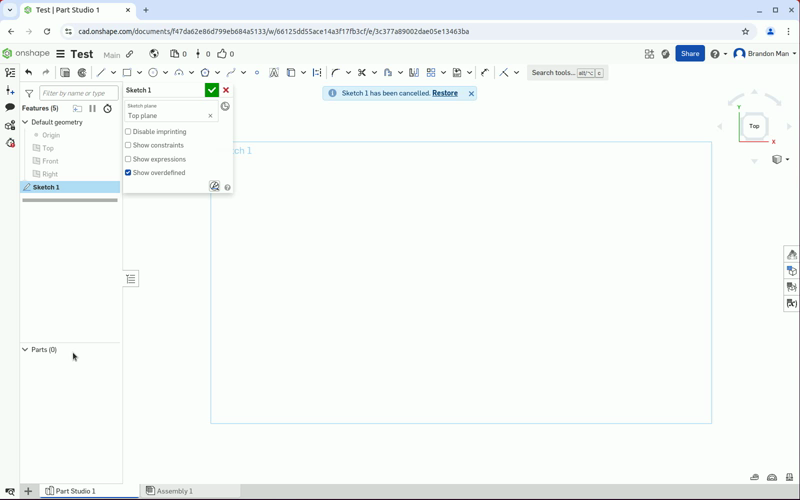
key(l)
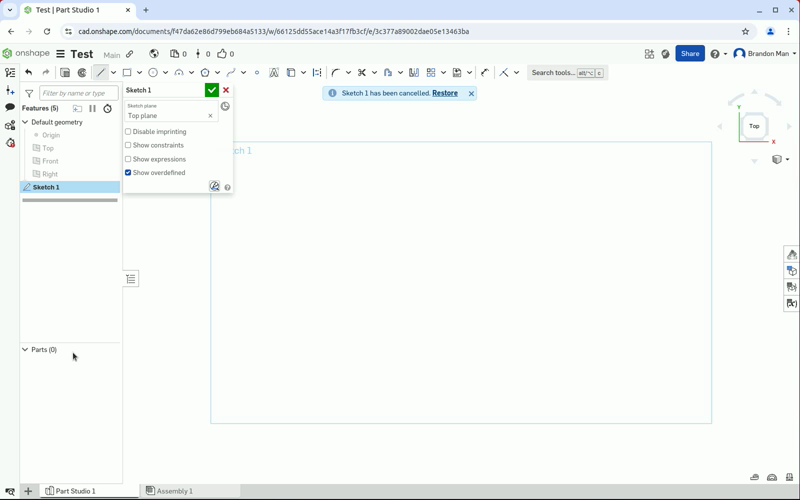
key_down(shift)
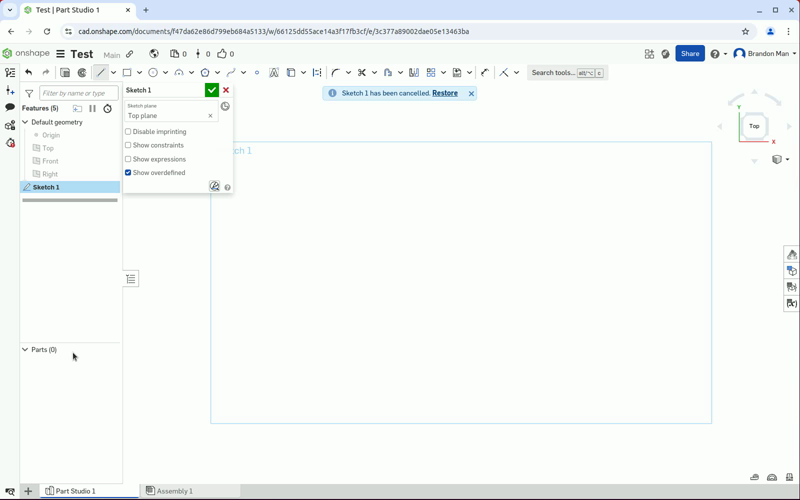
mouse_move(349, 282)
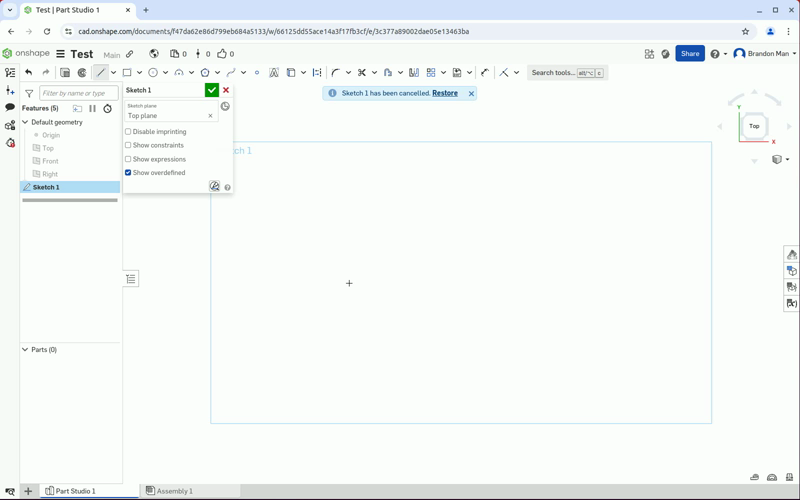
click(349, 282)
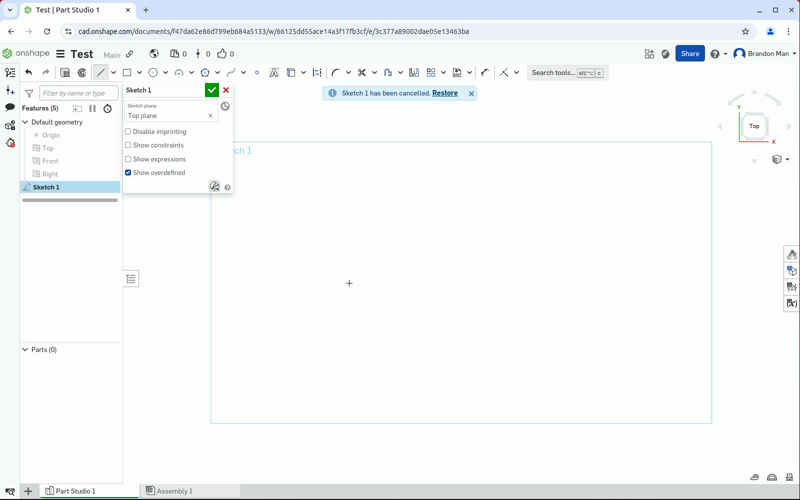
key_up(shift)
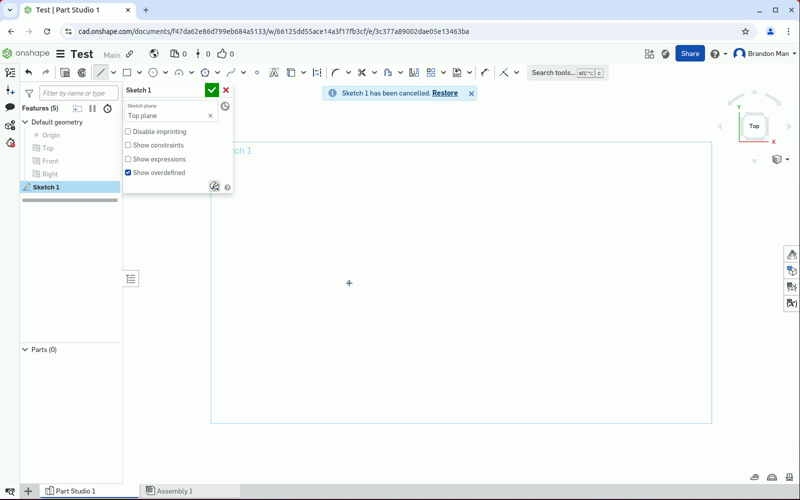
key_down(shift)
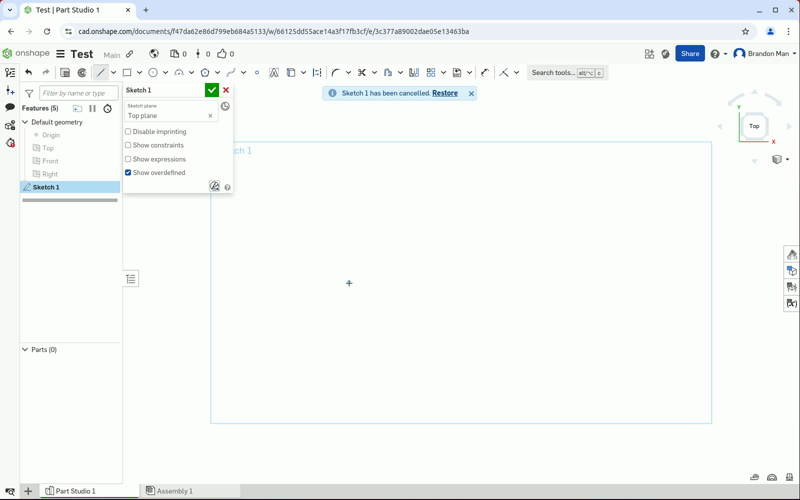
mouse_move(379, 282)
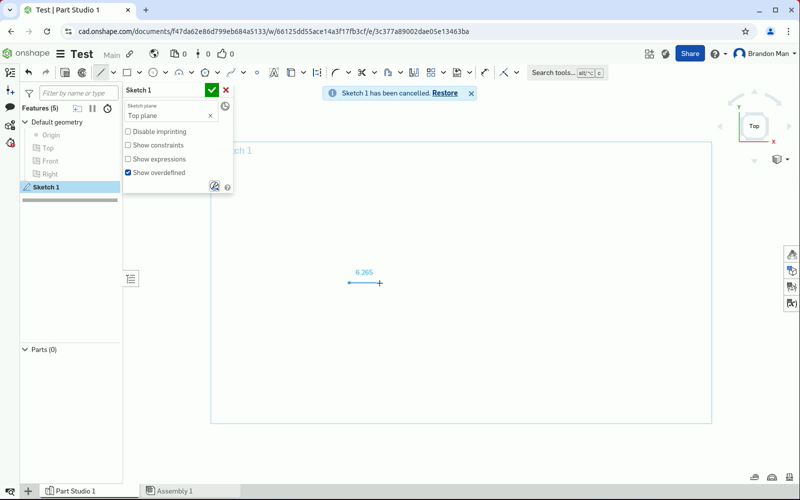
mouse_move(362, 305)
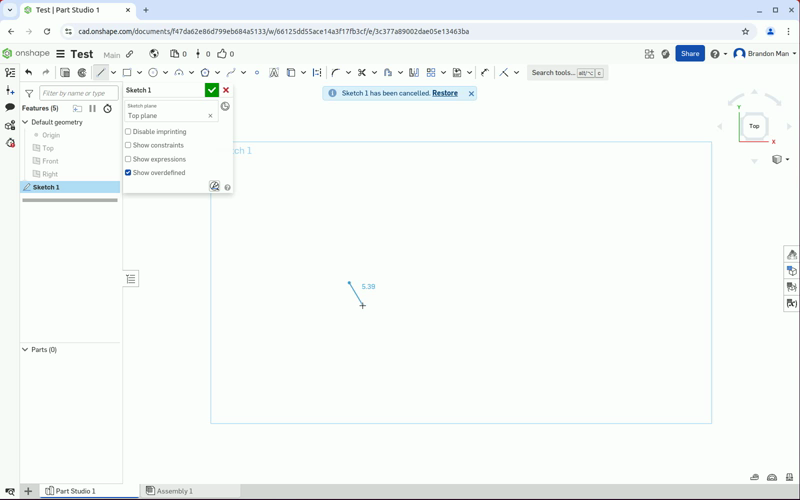
click(362, 305)
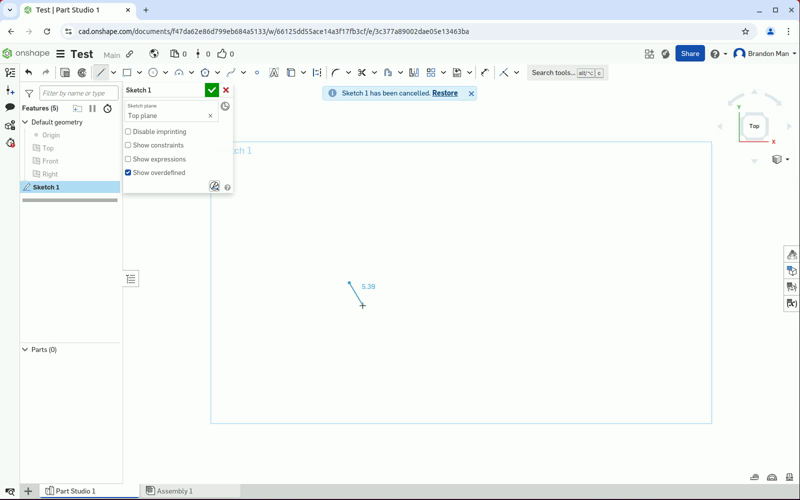
key_up(shift)
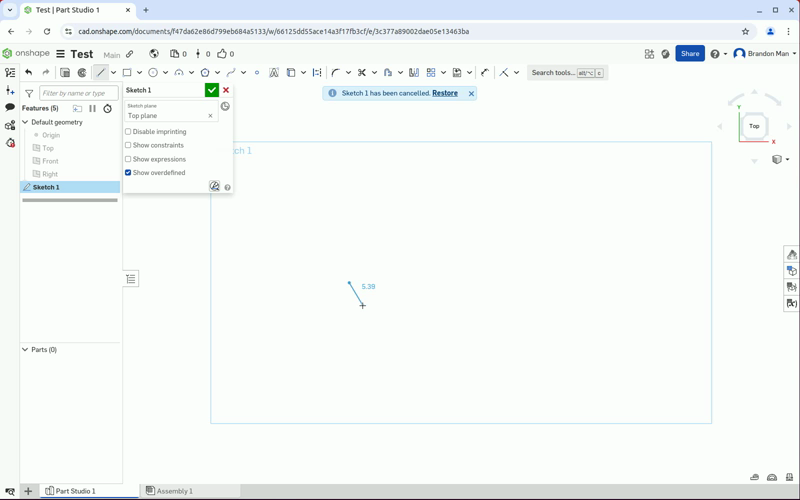
key_down(shift)
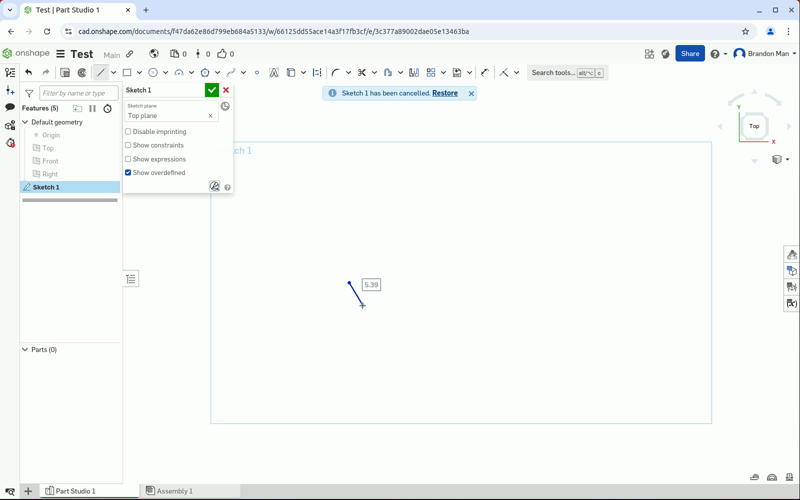
mouse_move(392, 305)
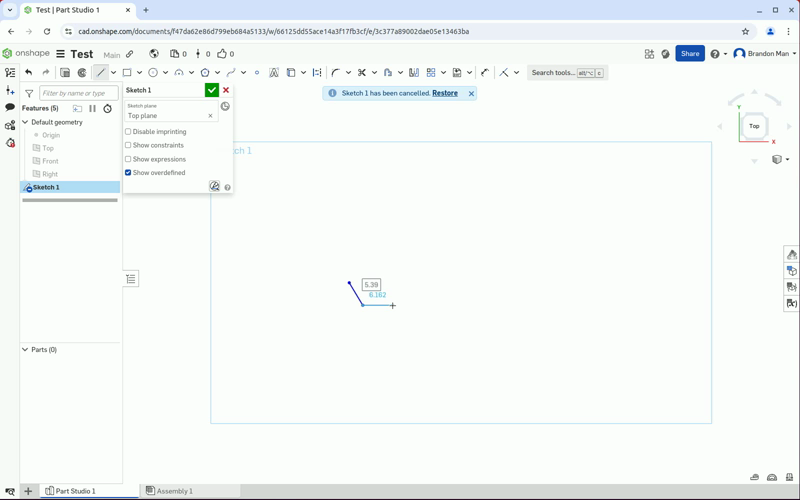
mouse_move(388, 305)
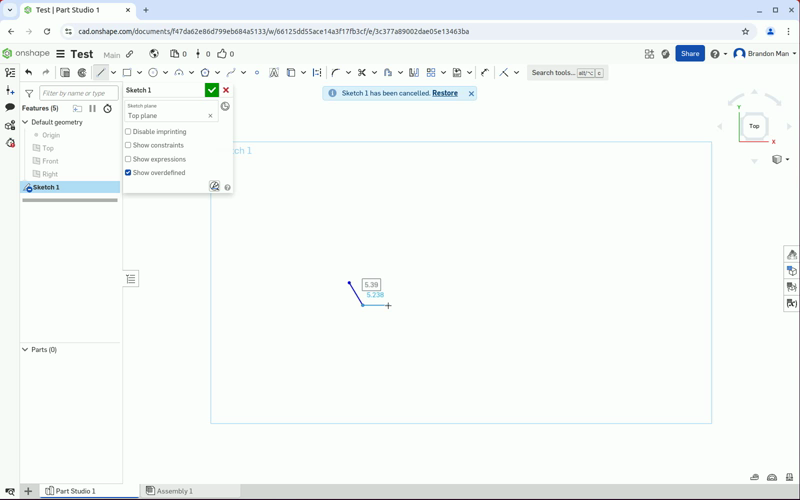
click(388, 305)
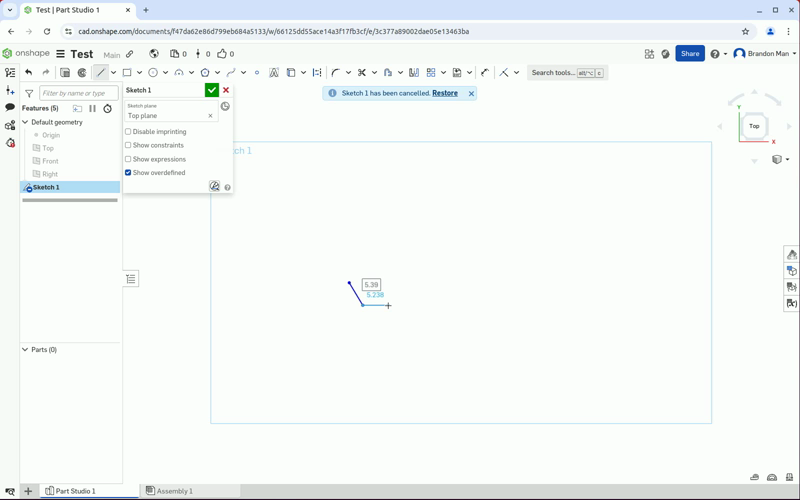
key_up(shift)
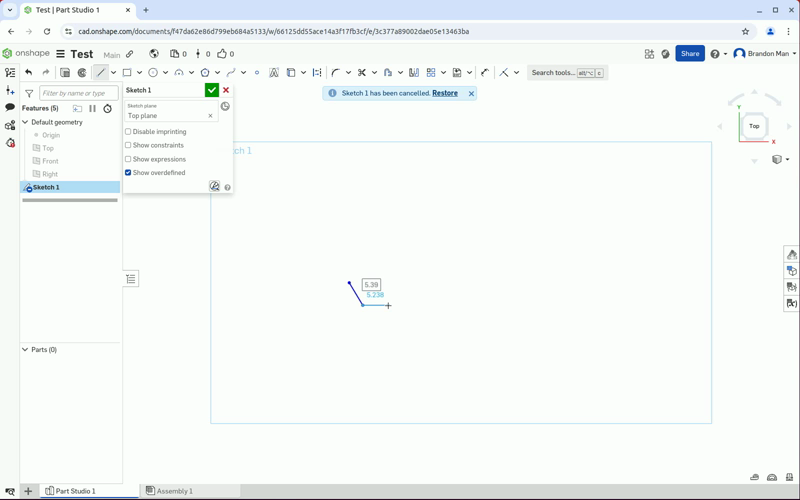
key_down(shift)
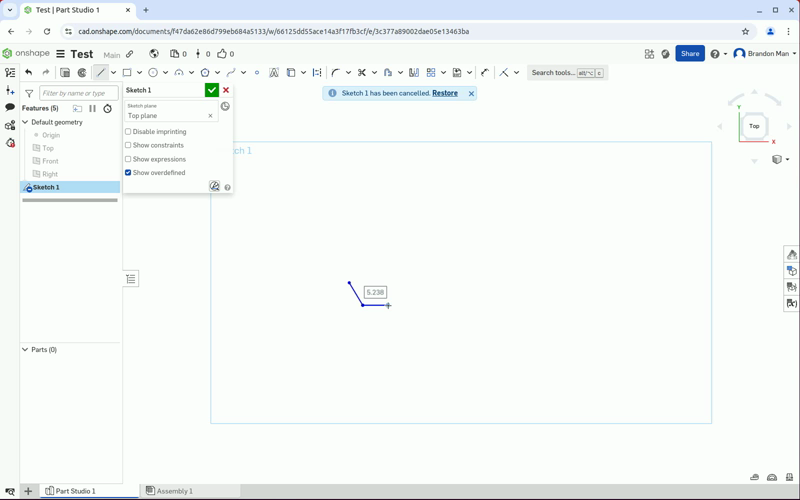
mouse_move(418, 305)
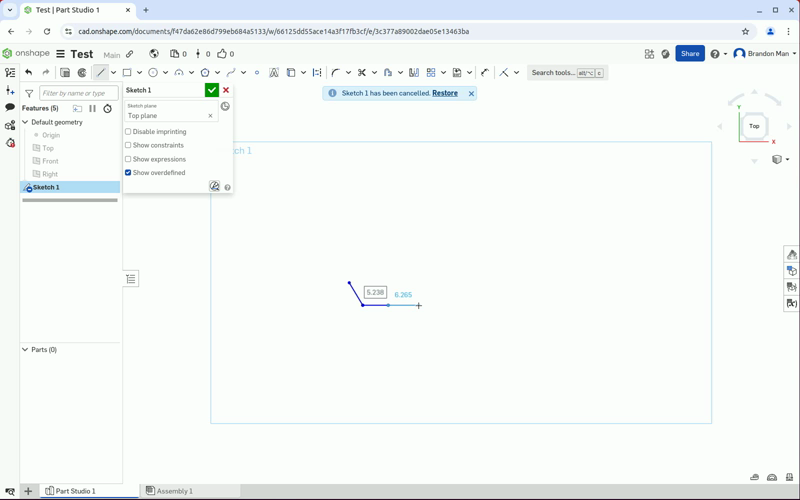
mouse_move(401, 282)
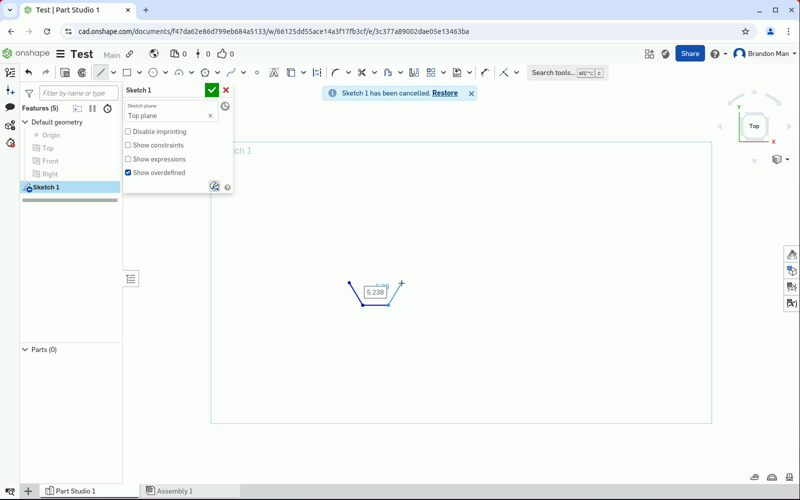
click(401, 282)
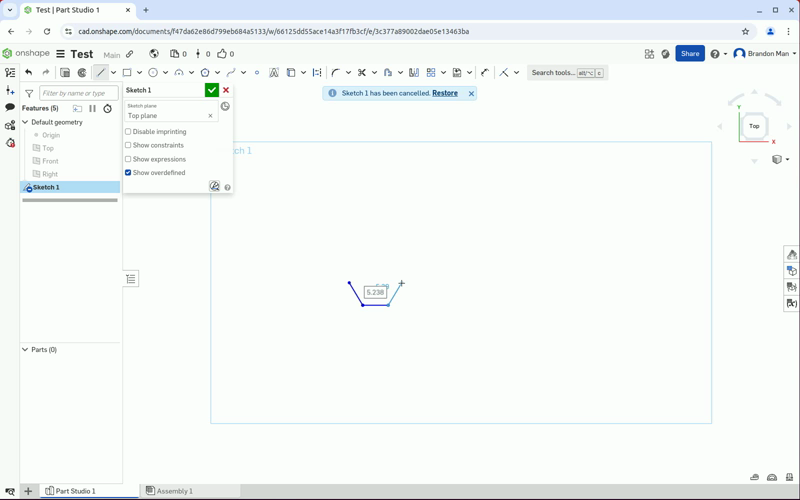
key_up(shift)
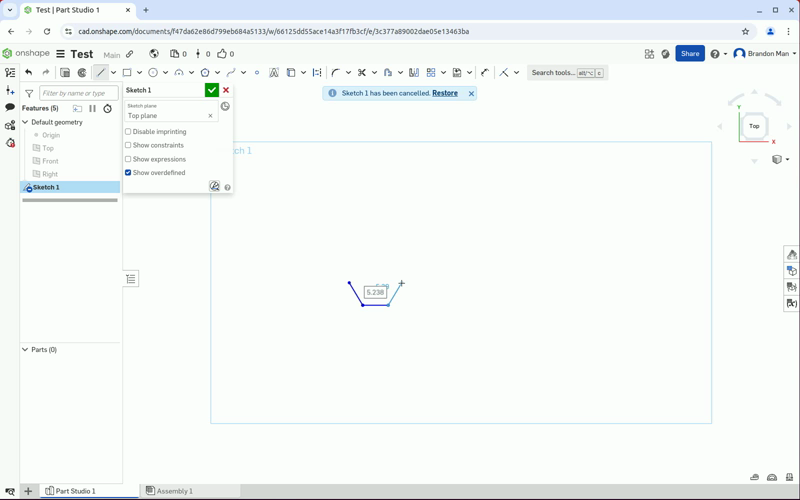
key_down(shift)
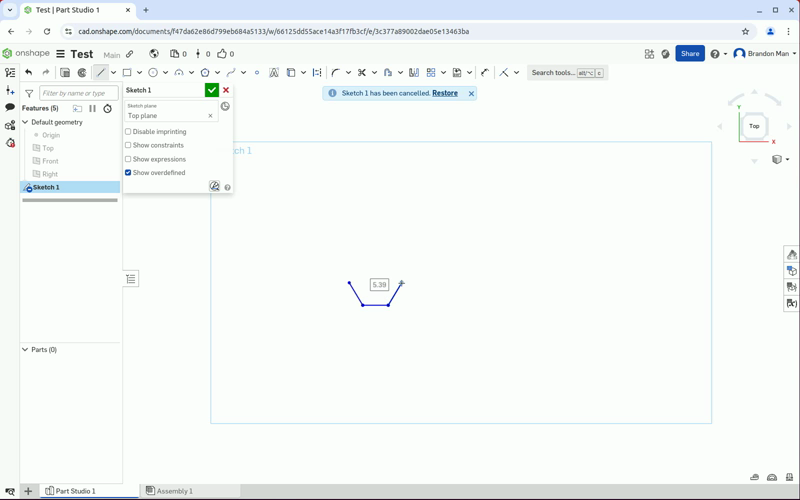
mouse_move(431, 282)
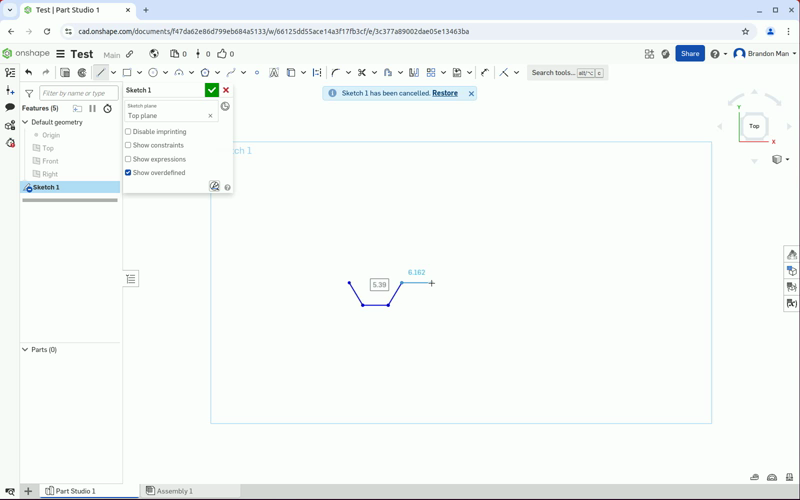
mouse_move(388, 260)
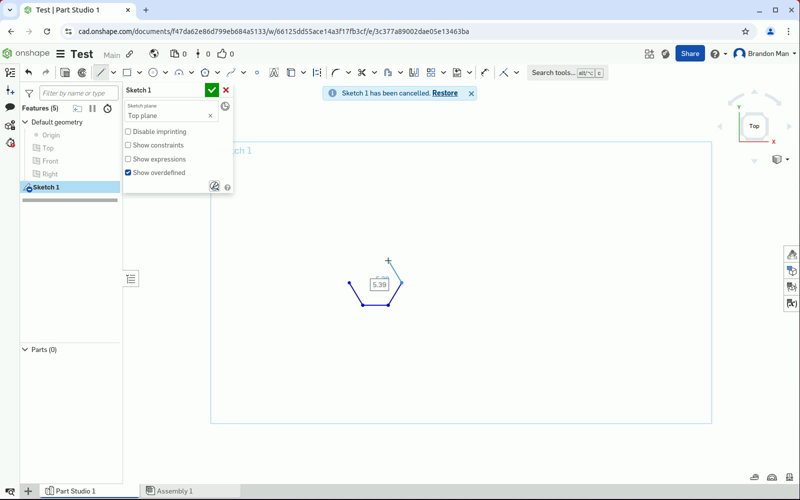
click(388, 260)
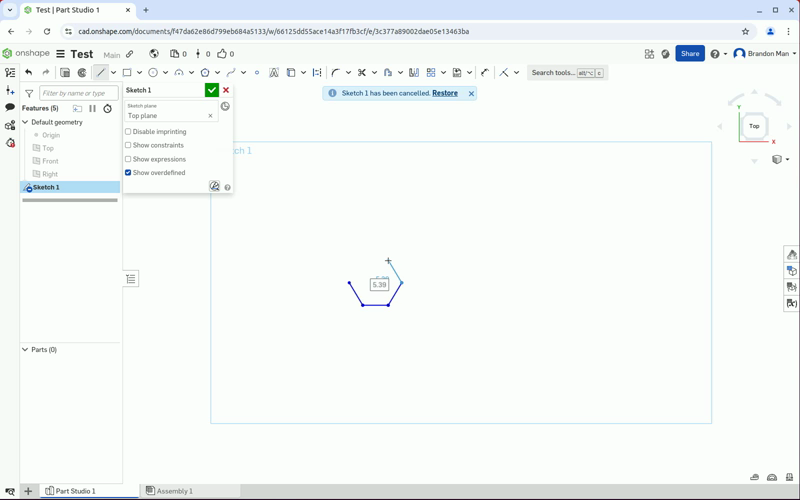
key_up(shift)
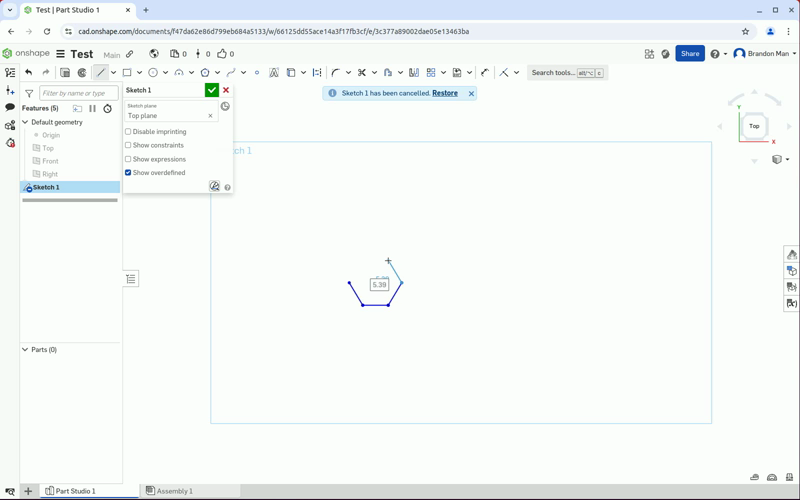
key_down(shift)
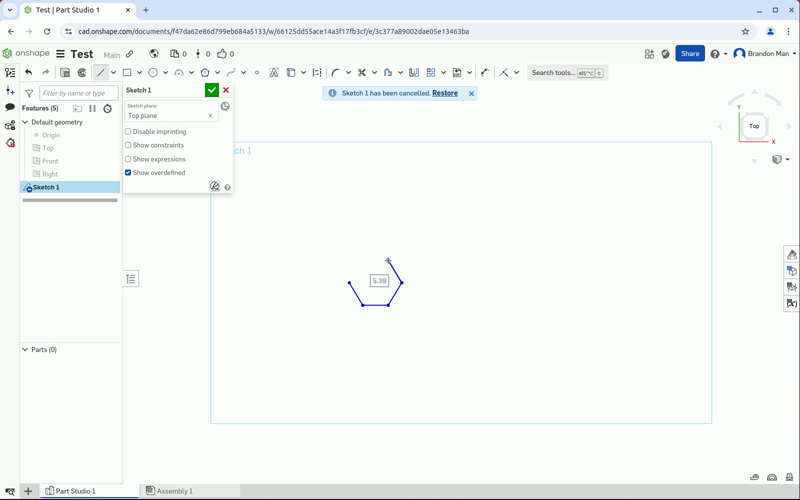
mouse_move(418, 260)
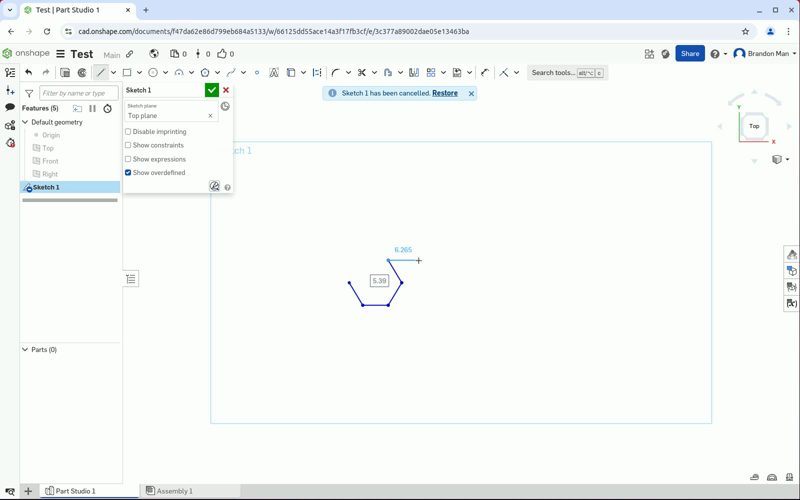
mouse_move(362, 260)
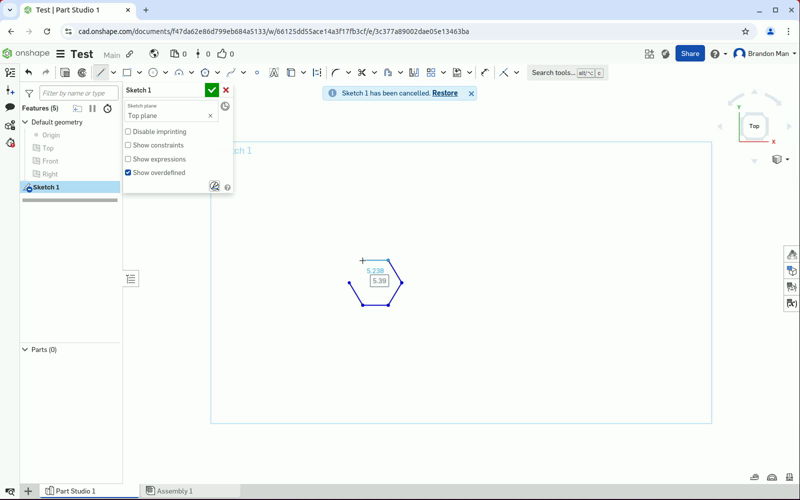
click(362, 260)
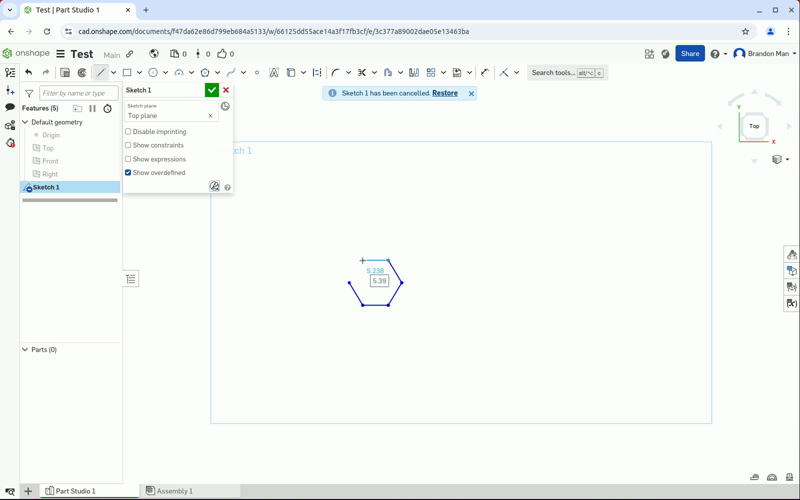
key_up(shift)
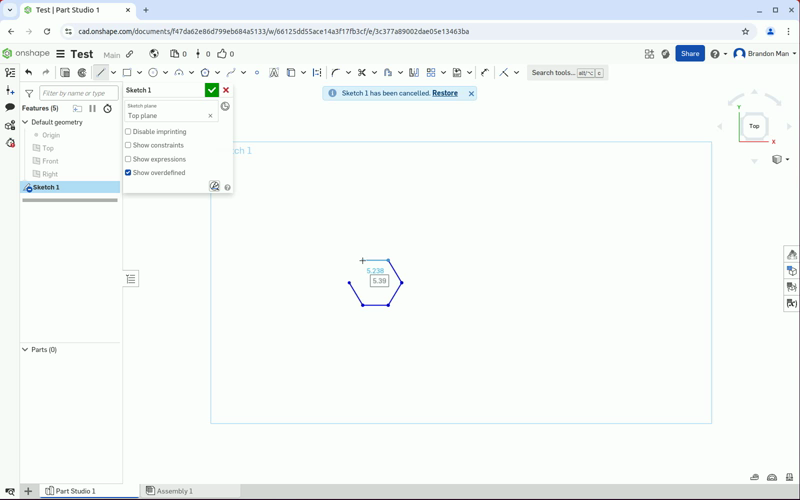
mouse_move(392, 260)
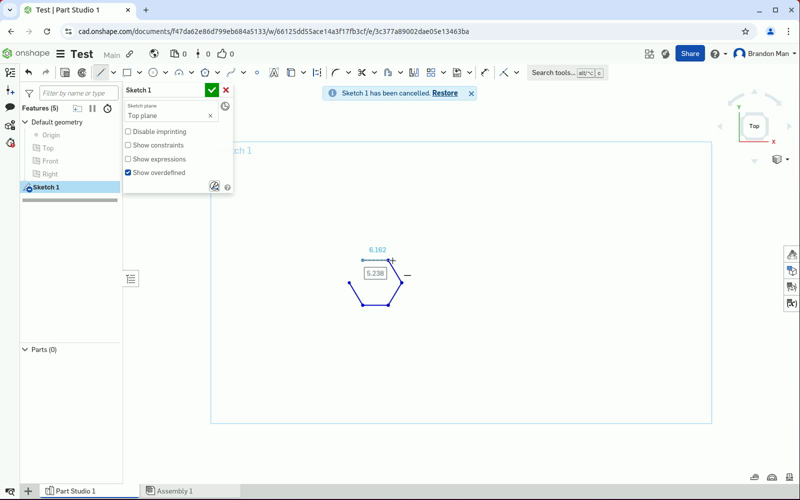
key_down(shift)
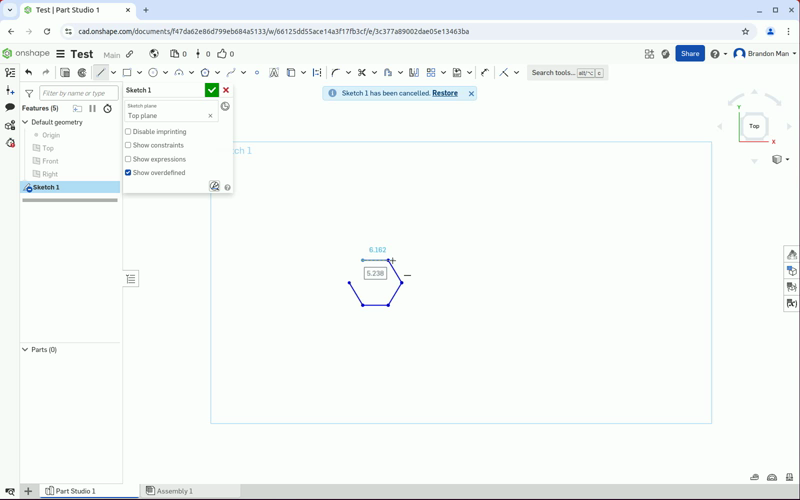
mouse_move(349, 282)
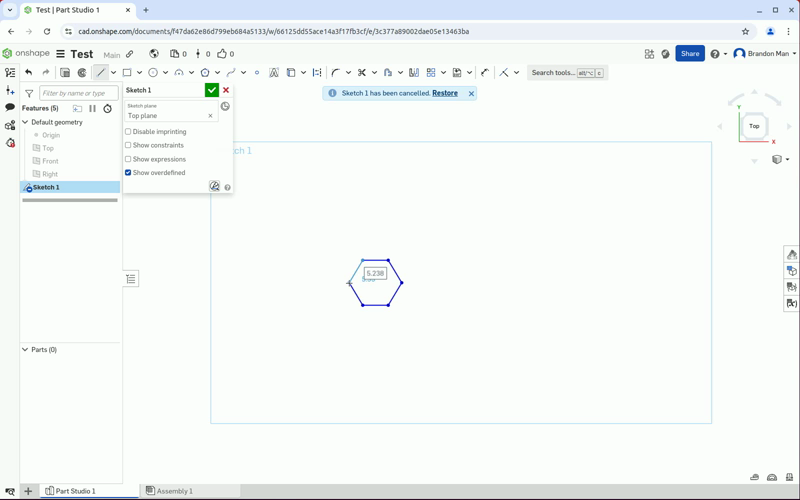
key_up(shift)
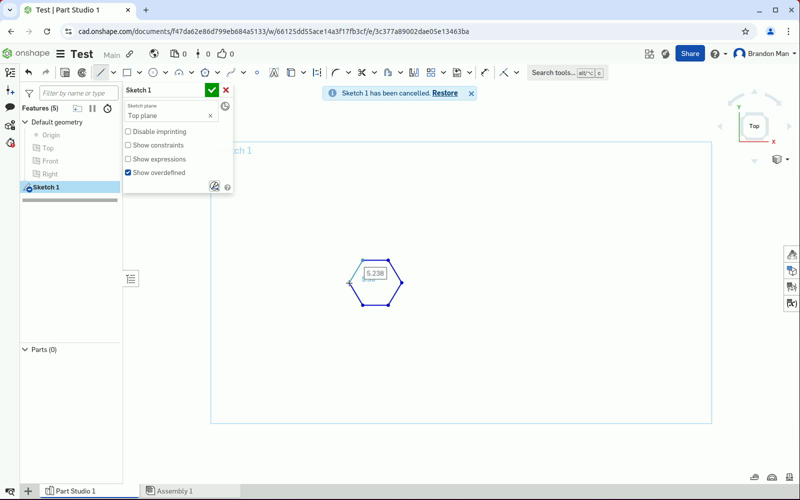
click(349, 282)
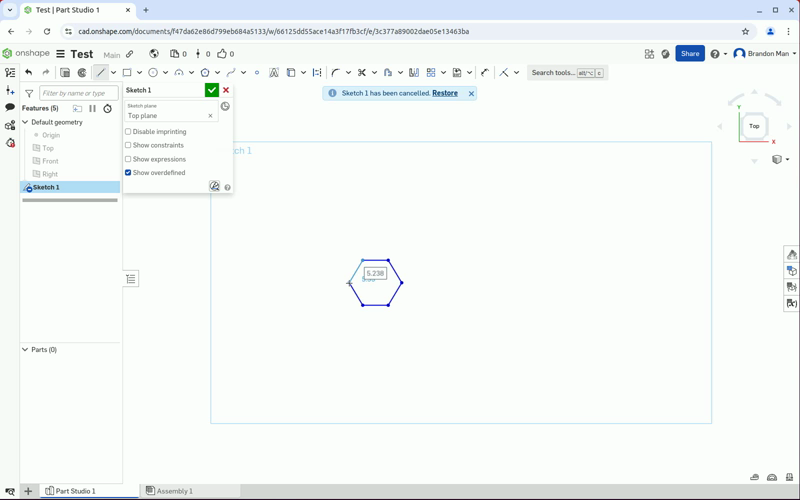
key(esc)
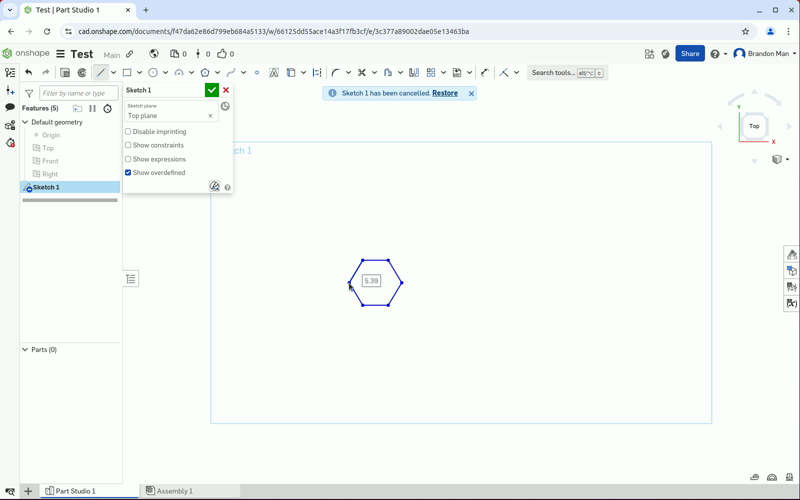
key(c)
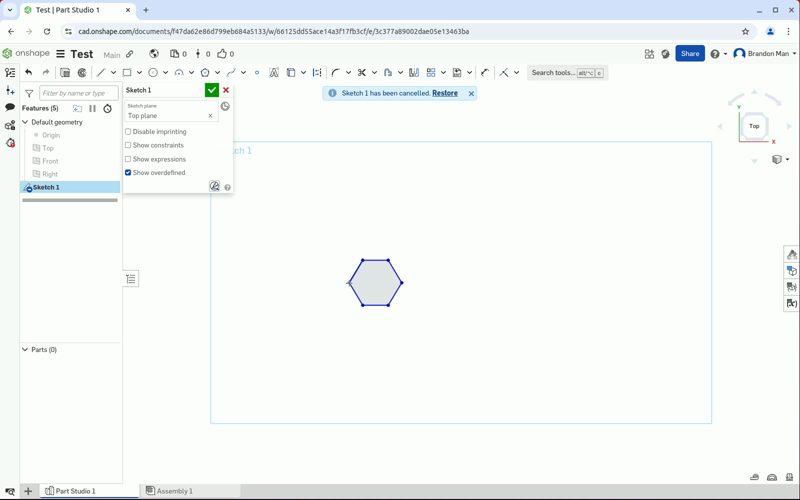
key_down(shift)
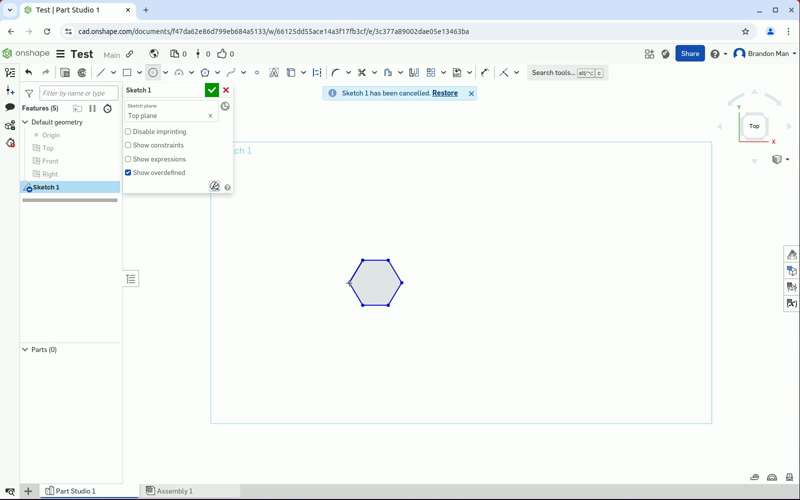
mouse_move(375, 282)
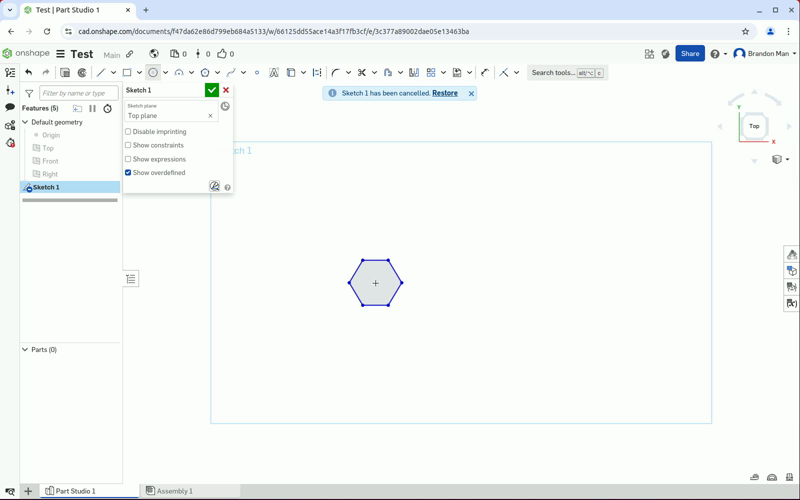
click(375, 282)
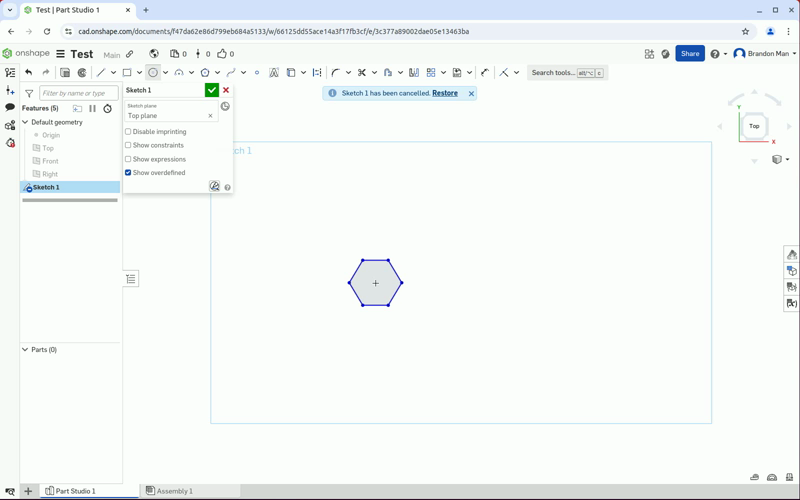
key_up(shift)
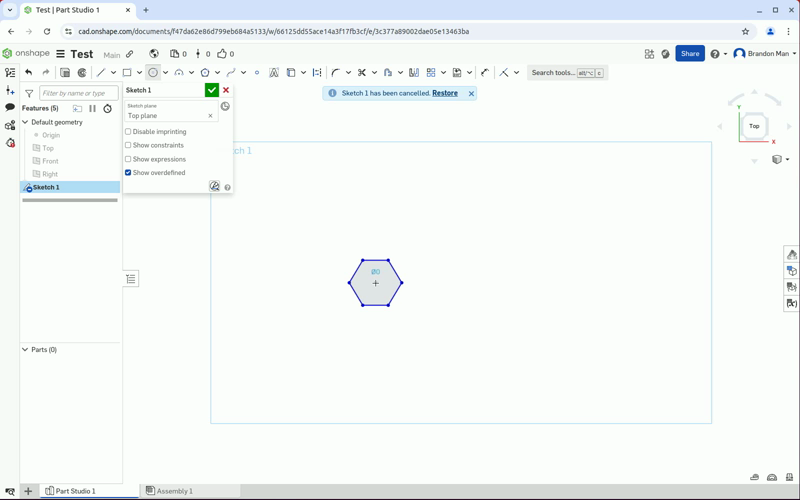
mouse_move(386, 282)
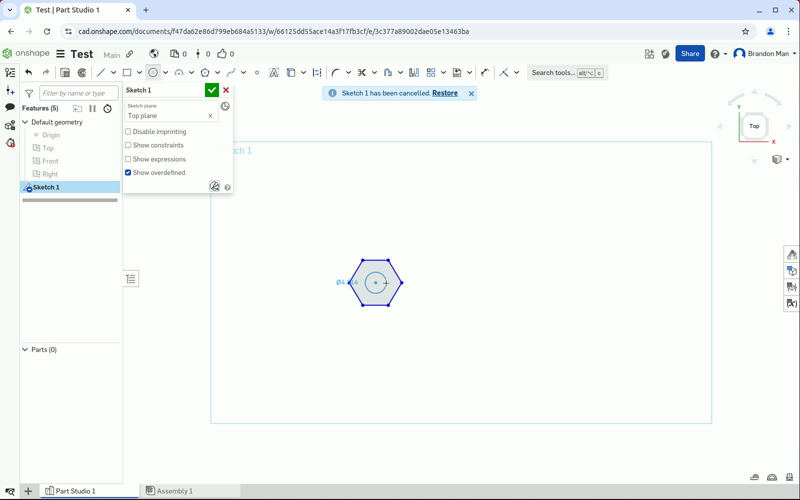
click(386, 282)
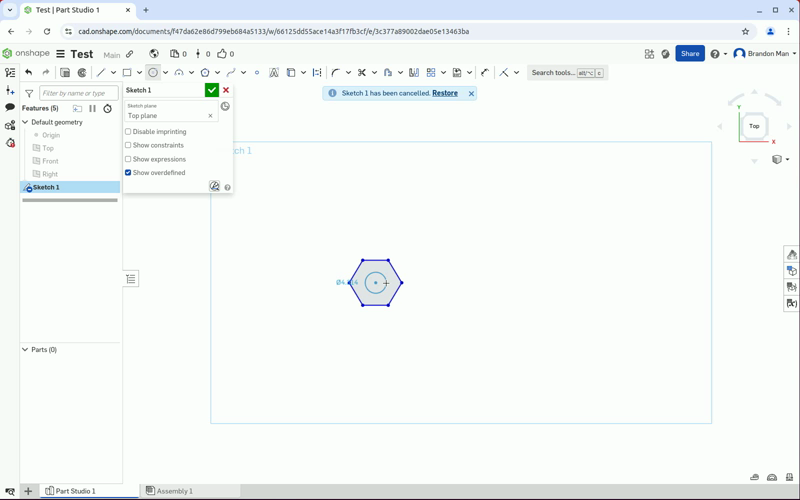
key(esc)
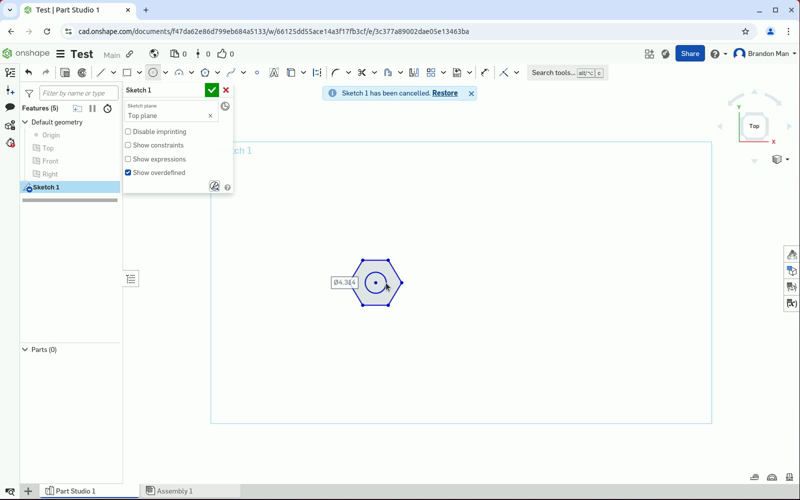
mouse_move(361, 271)
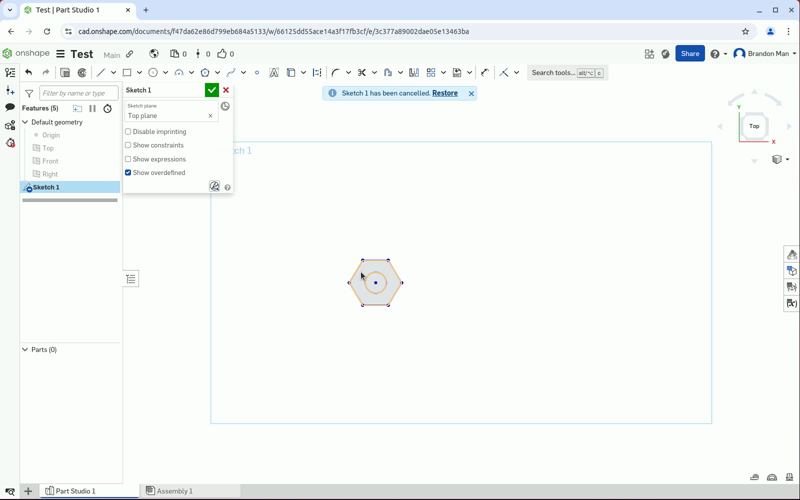
scroll(6)
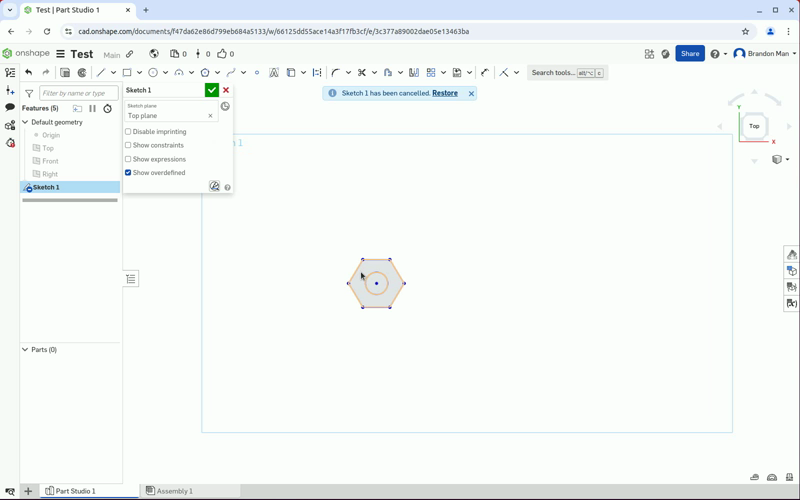
scroll(6)
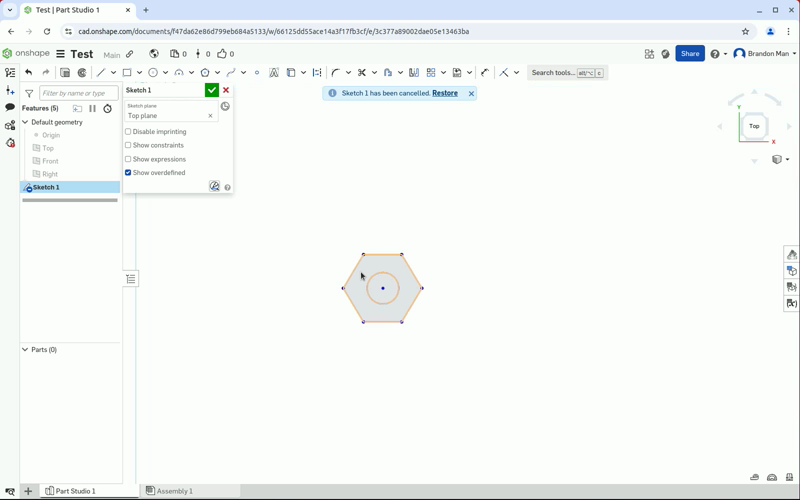
scroll(6)
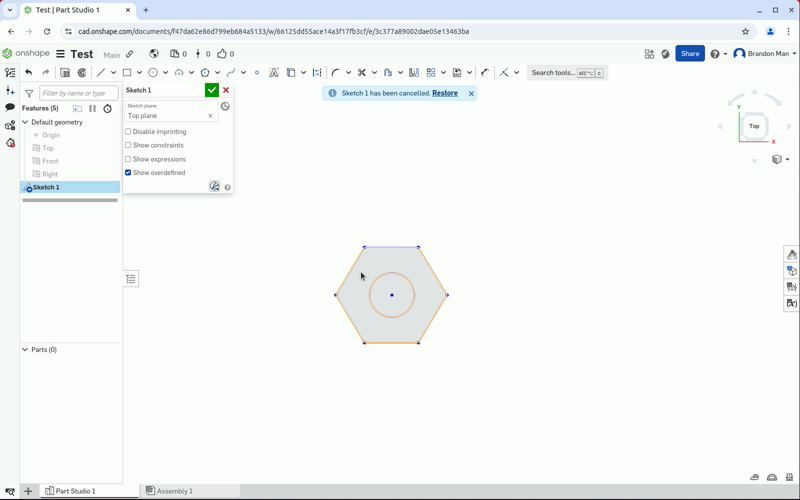
scroll(6)
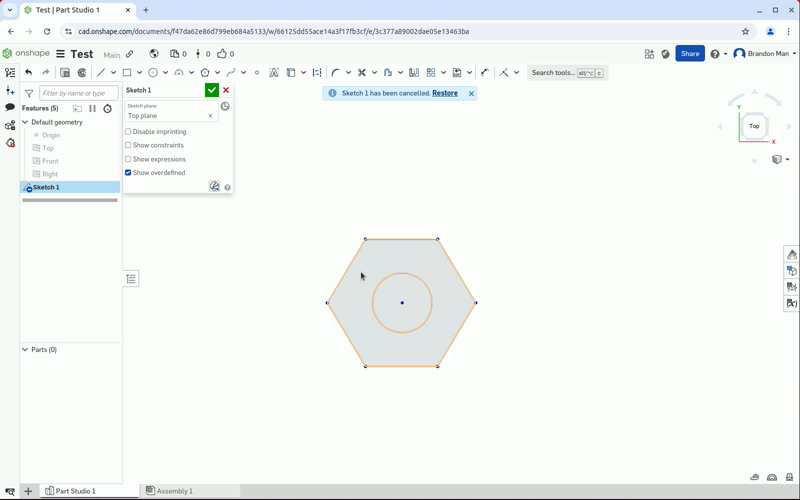
scroll(6)
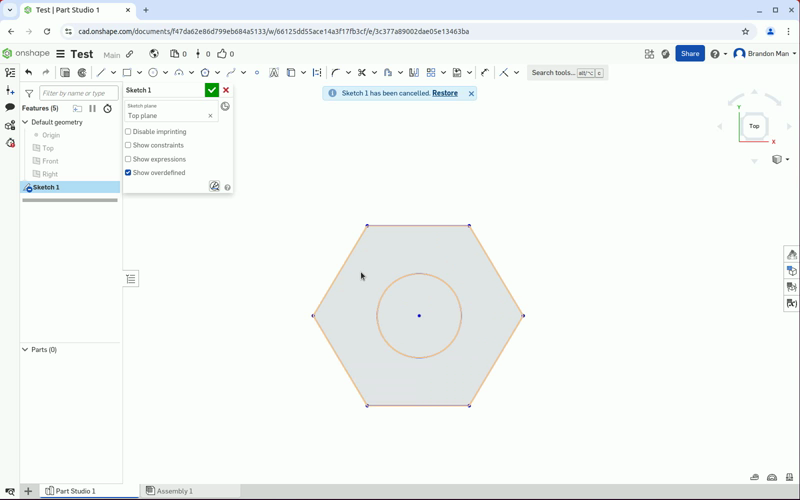
scroll(6)
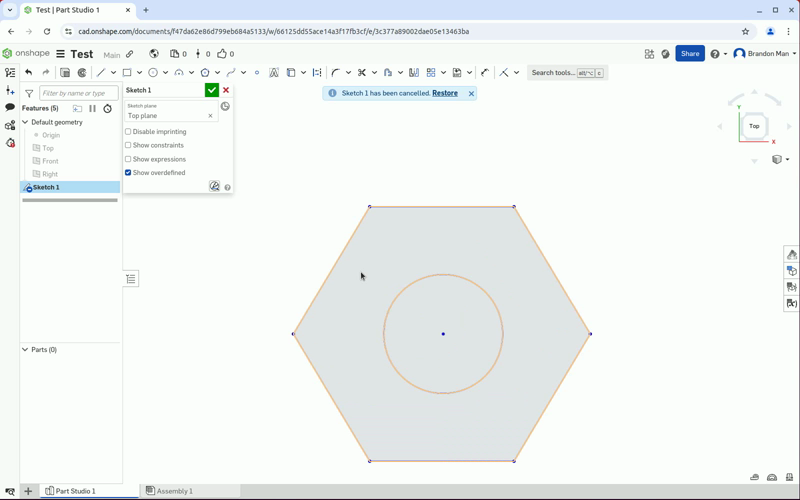
scroll(6)
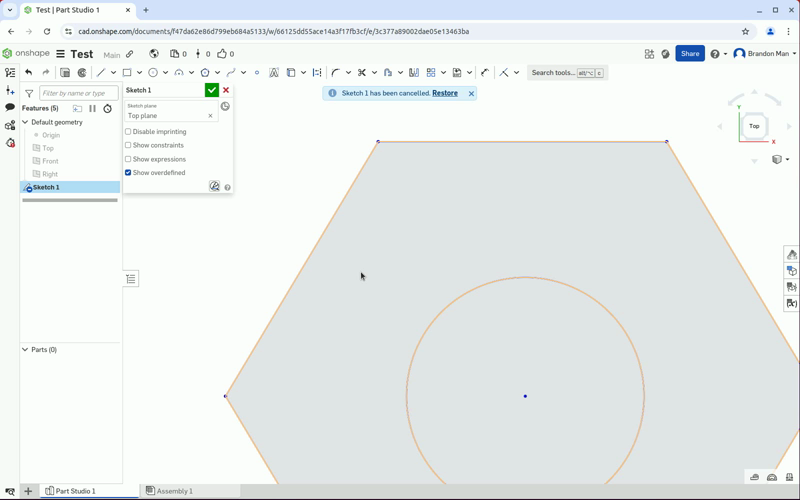
click(361, 271)
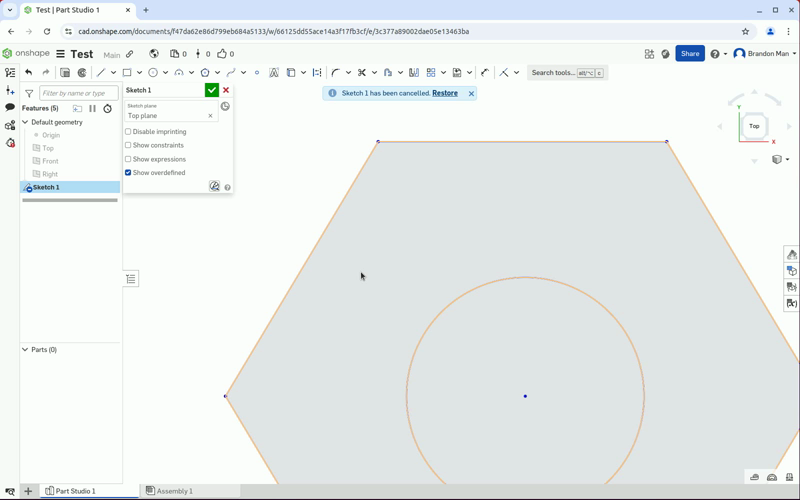
scroll(-6)
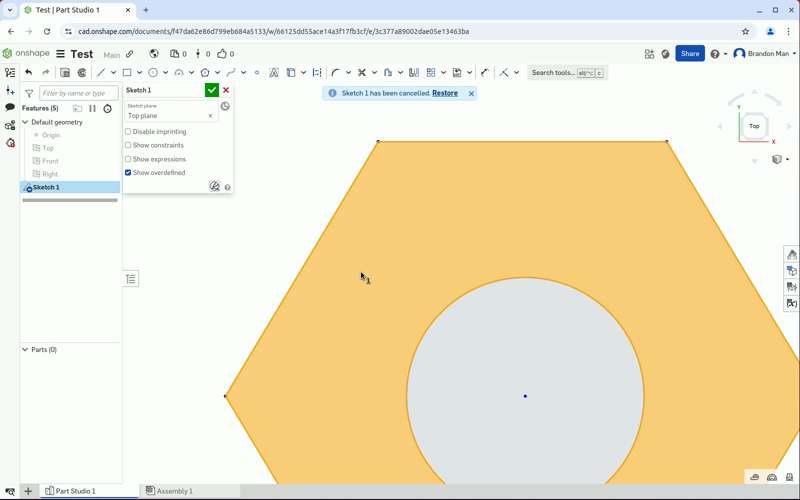
scroll(-6)
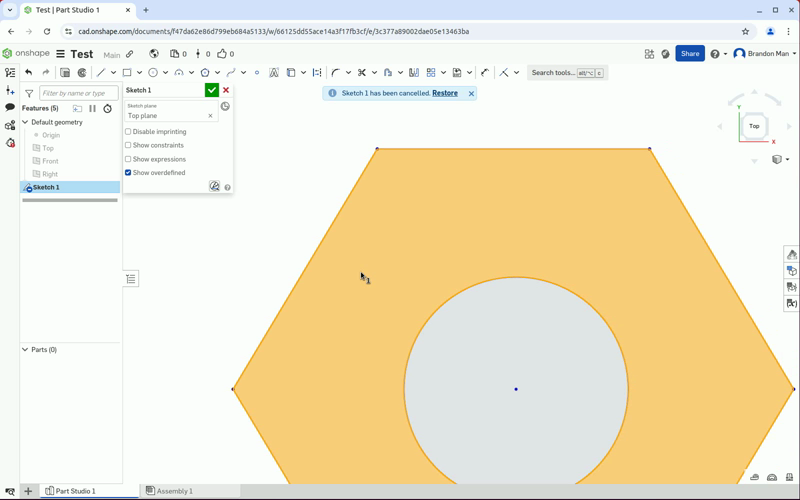
scroll(-6)
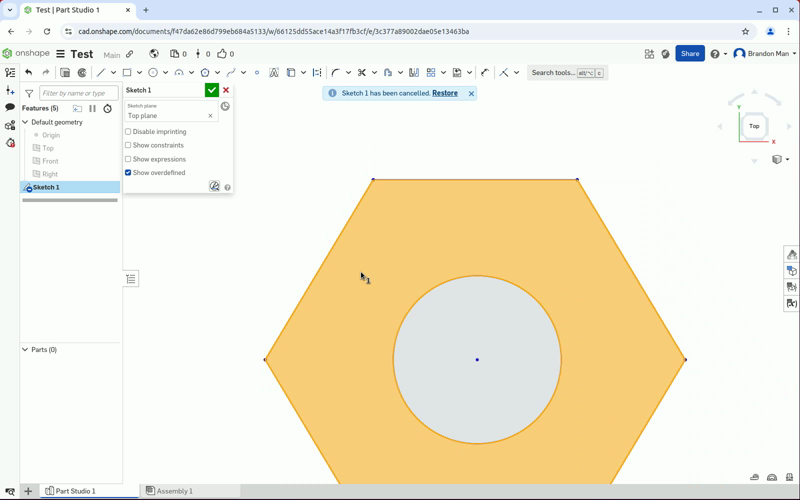
scroll(-6)
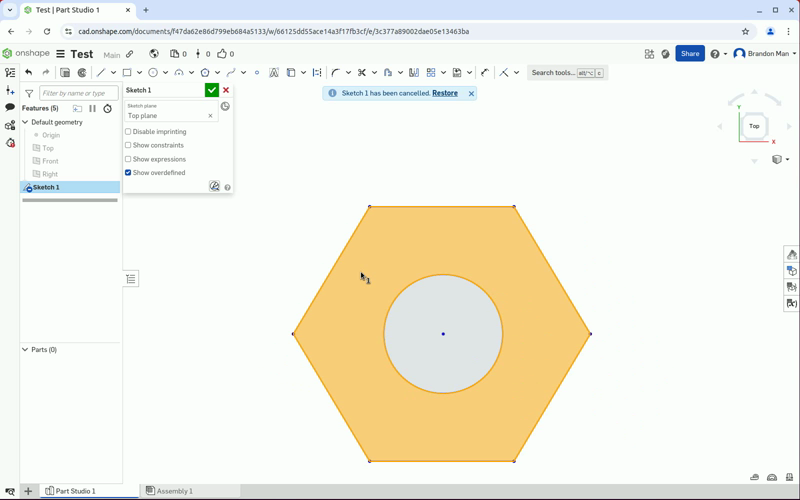
scroll(-6)
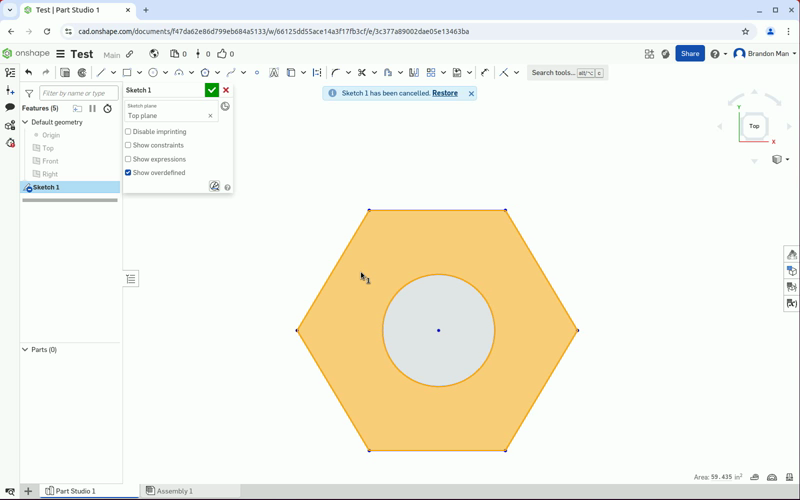
scroll(-6)
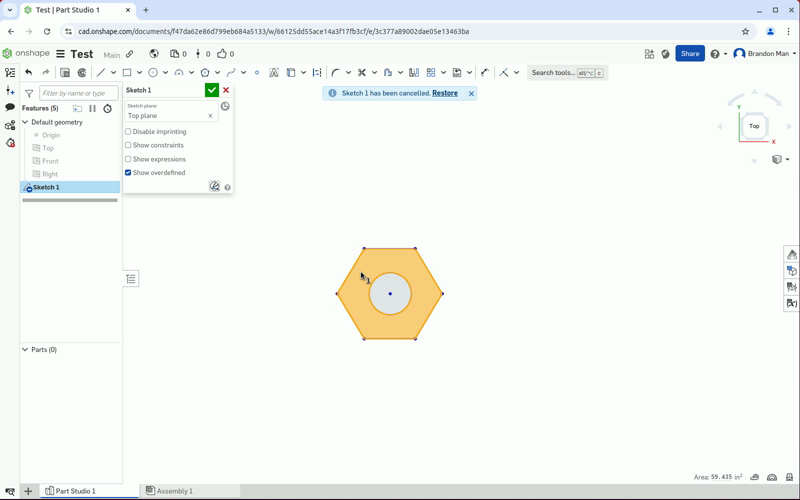
scroll(-6)
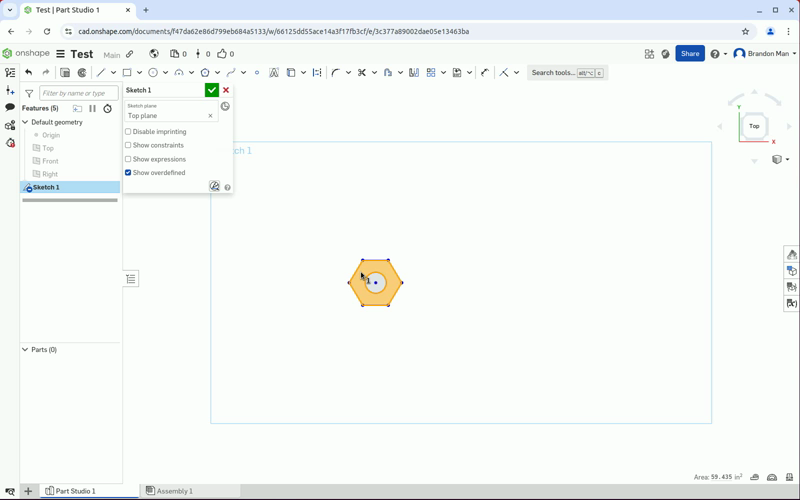
mouse_move(73, 352)
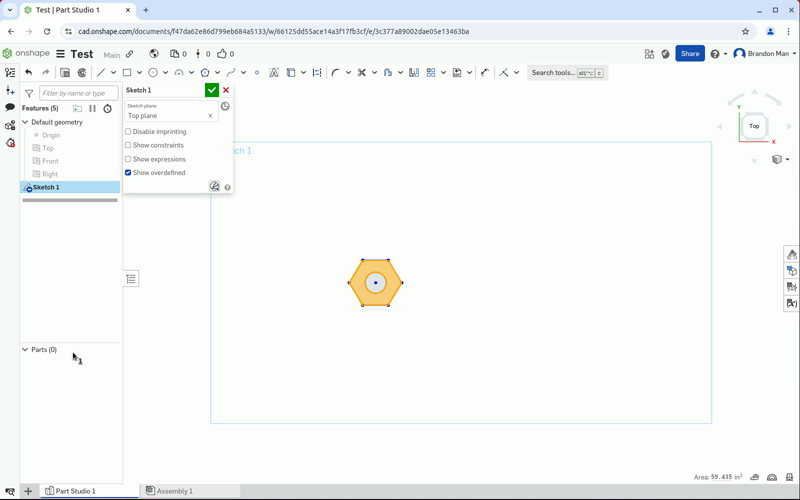
key(shift+y)
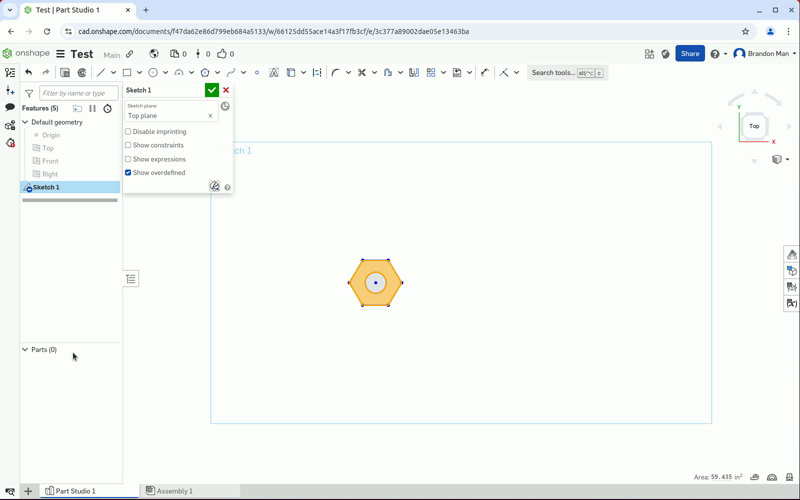
key(shift+e)
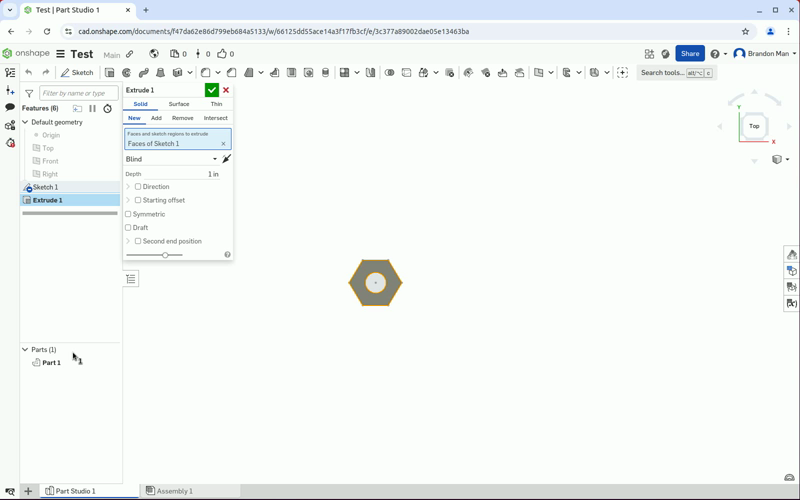
mouse_move(143, 106)
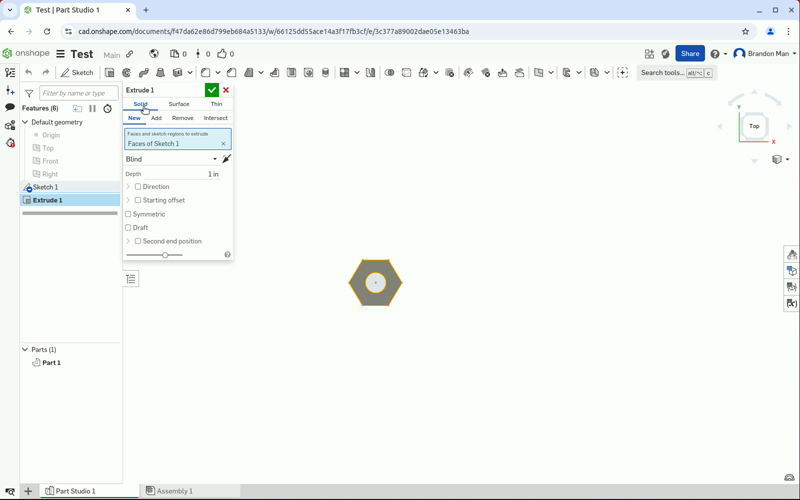
click(143, 106)
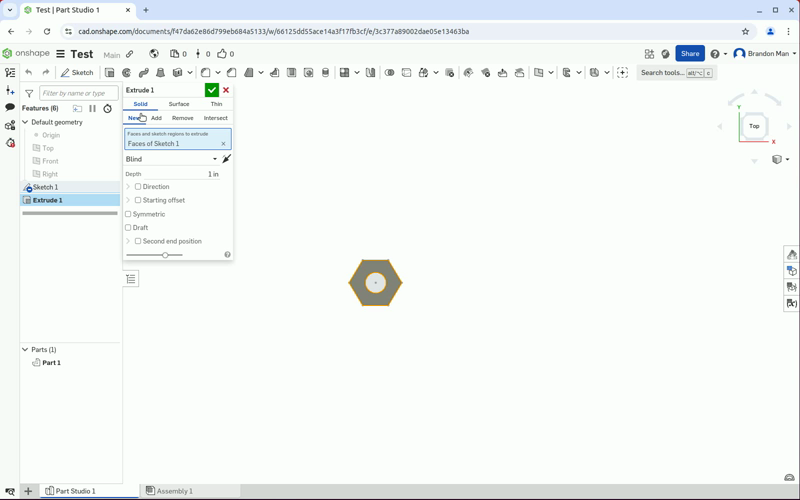
mouse_move(137, 120)
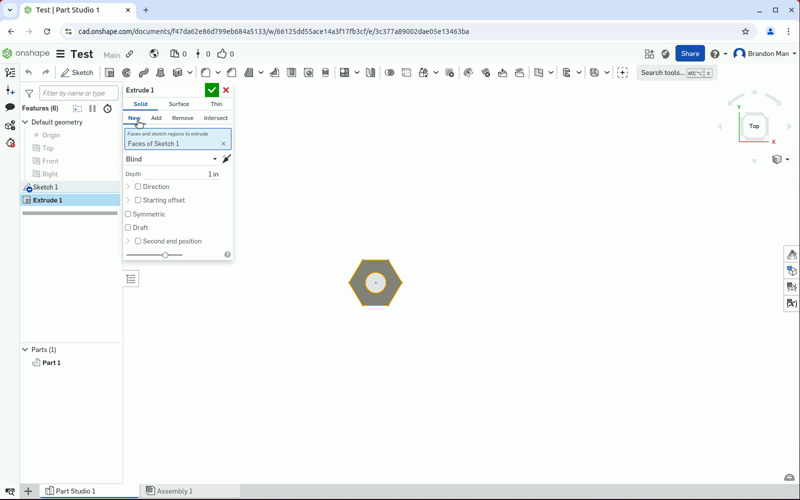
click(137, 120)
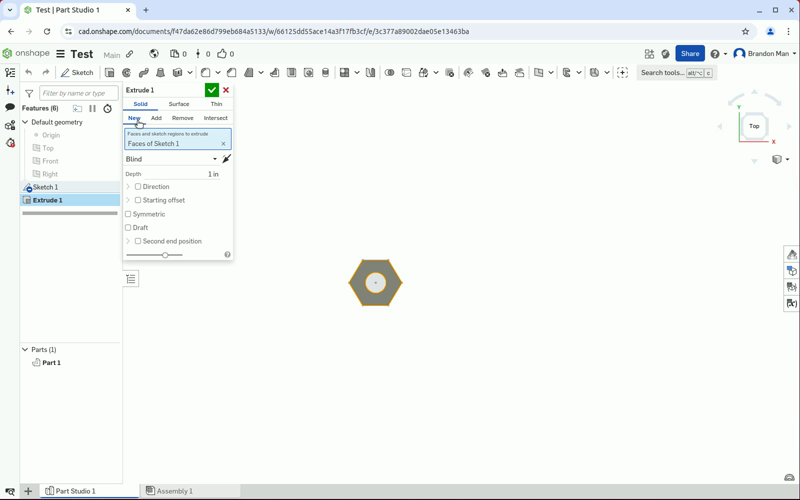
key(tab, 4)
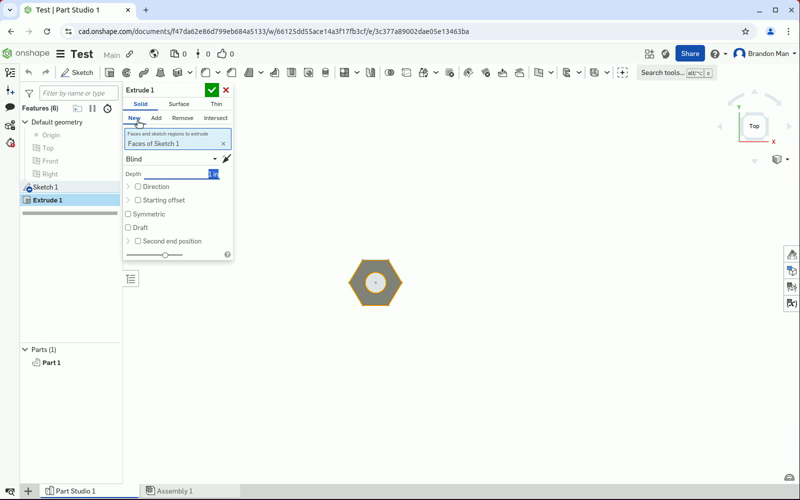
text(4.574)
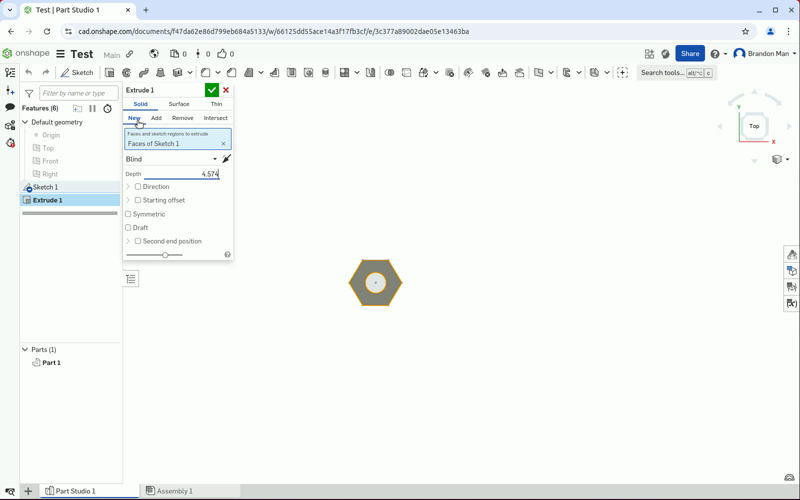
key(enter)
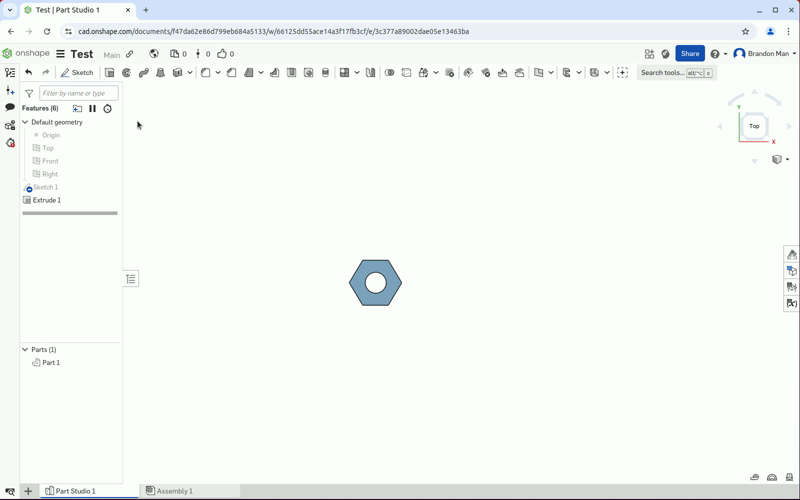
key(shift+h)
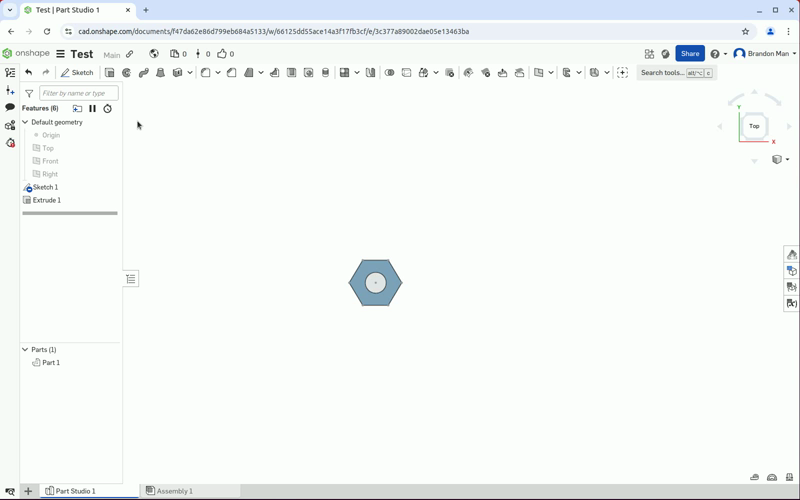
key(shift+h)
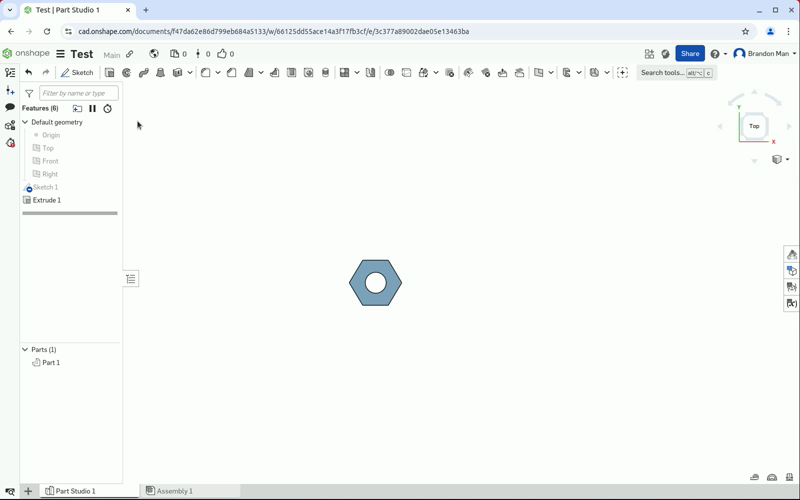
mouse_move(73, 189)
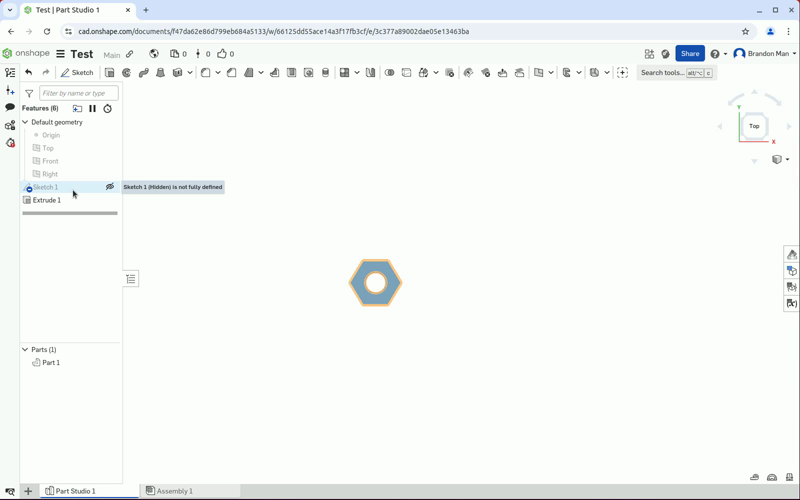
click(73, 189)
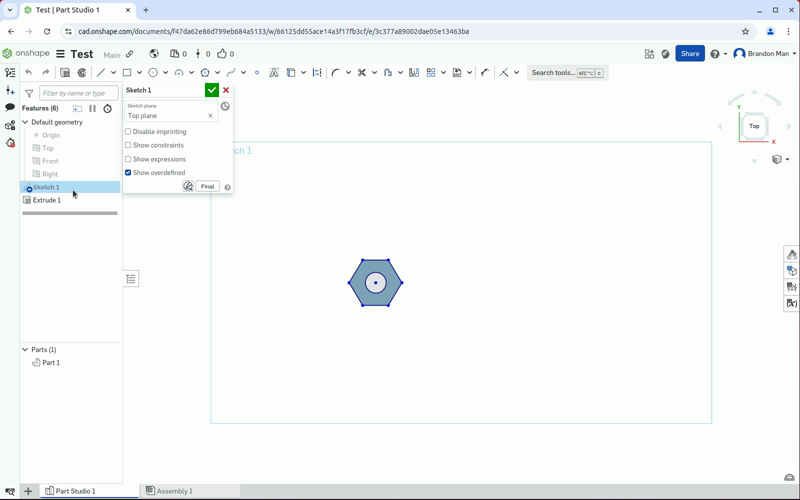
mouse_move(229, 92)
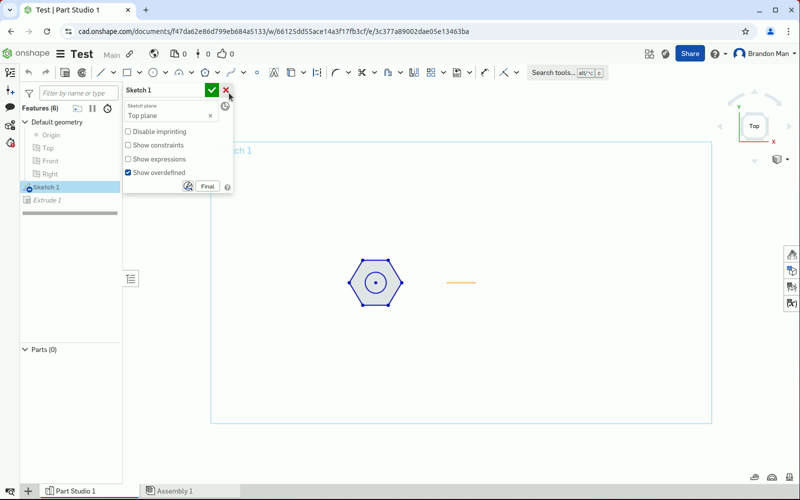
click(229, 92)
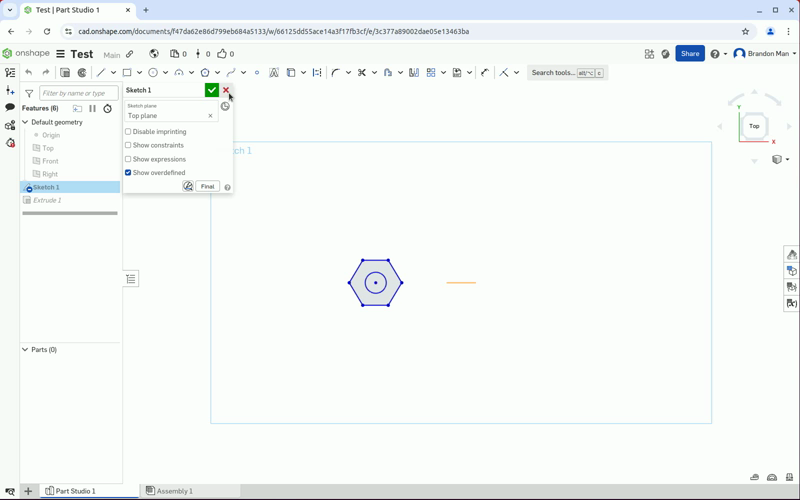
key(shift+s)
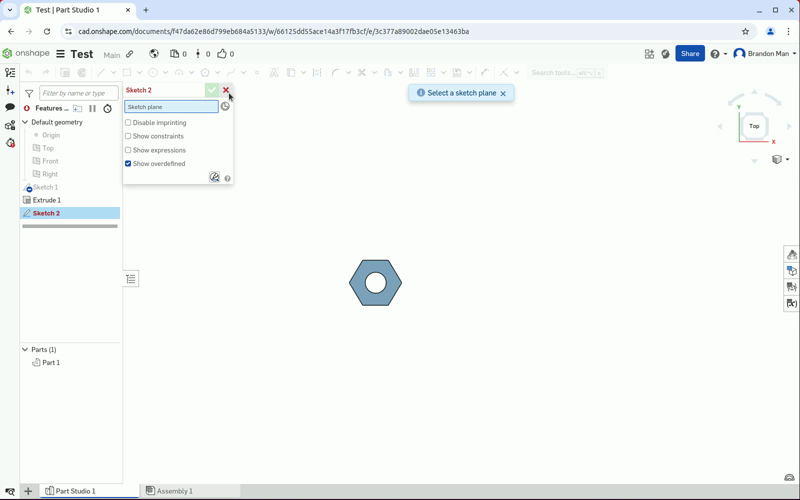
mouse_move(73, 150)
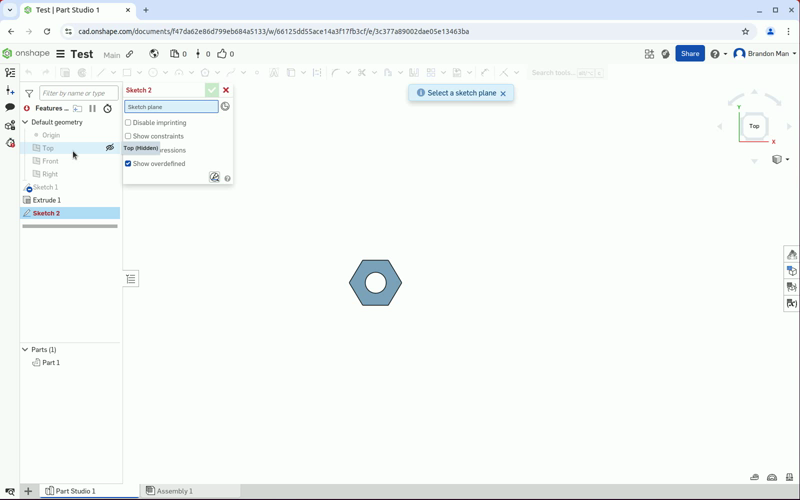
click(73, 150)
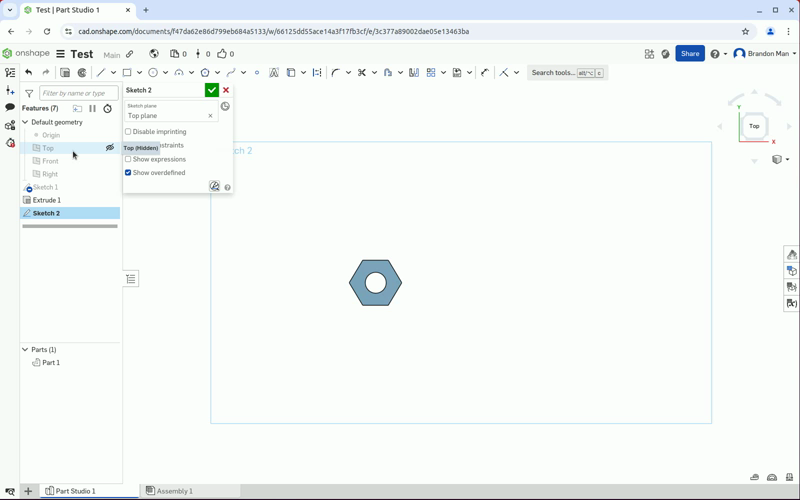
mouse_move(73, 352)
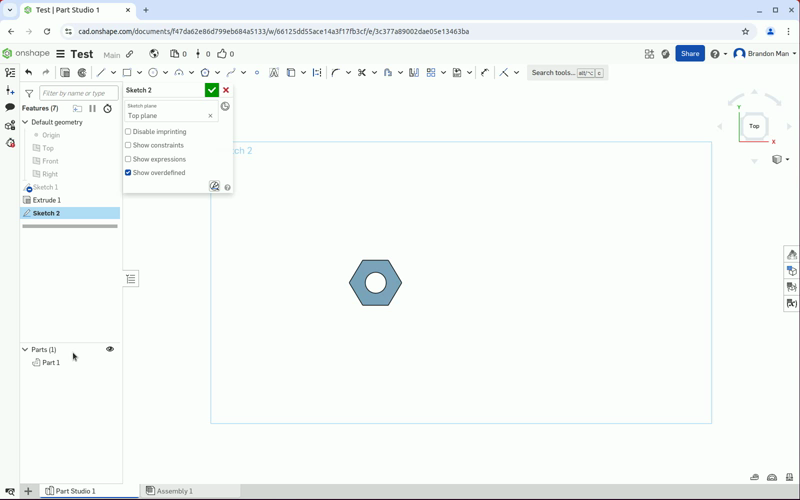
key(y)
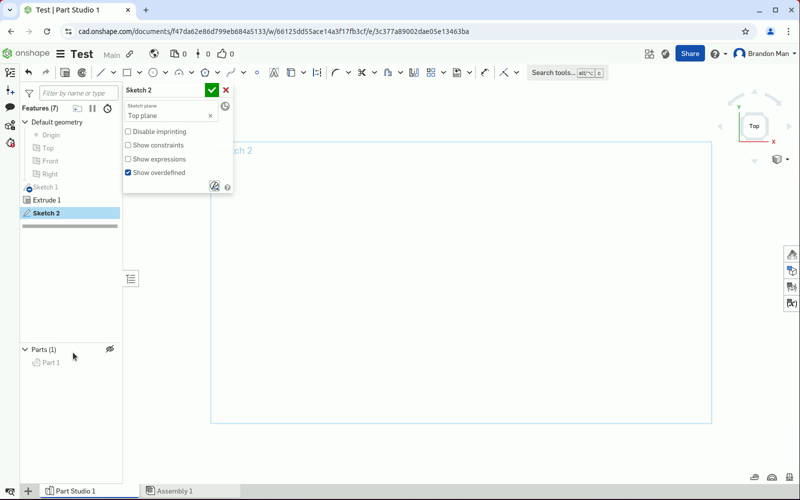
key(c)
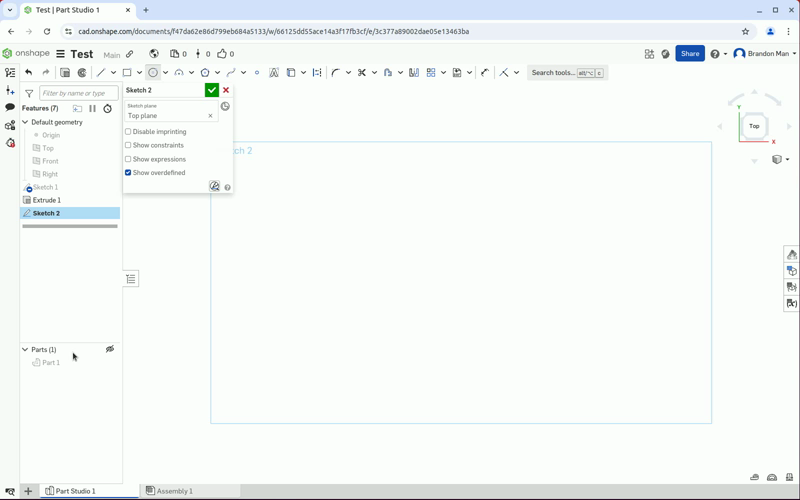
key_down(shift)
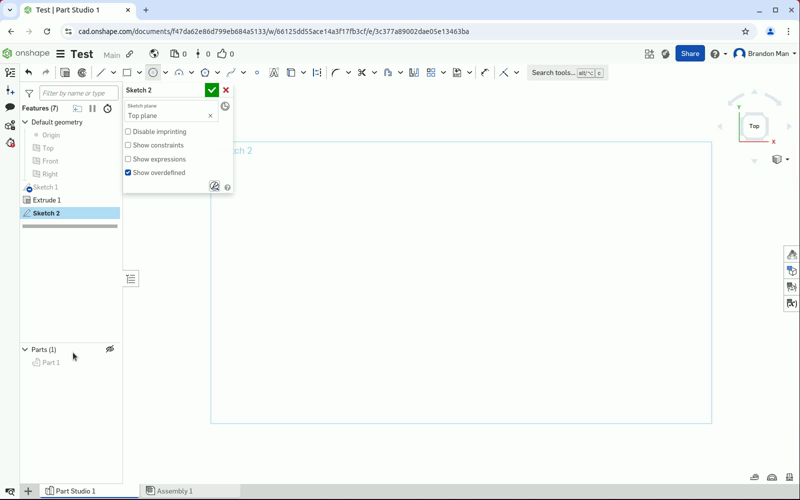
mouse_move(555, 282)
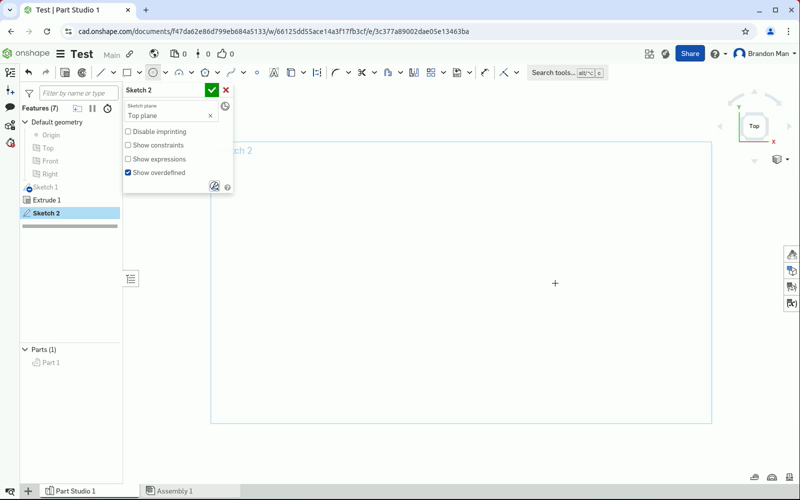
click(555, 282)
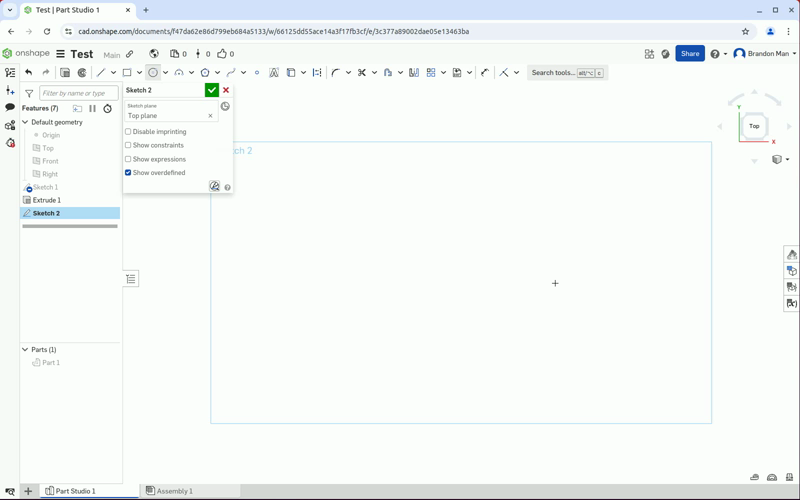
key_up(shift)
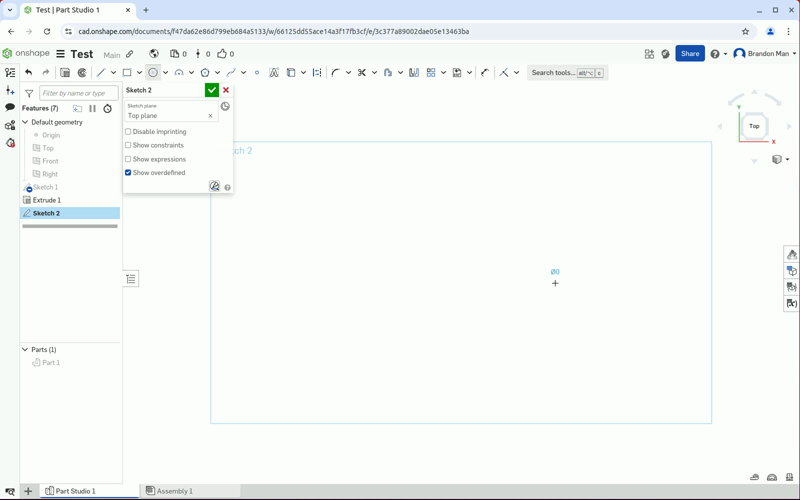
mouse_move(574, 282)
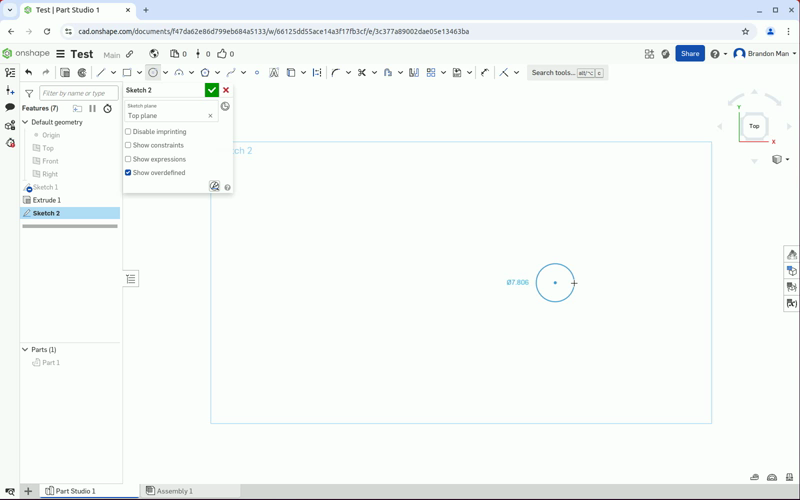
click(574, 282)
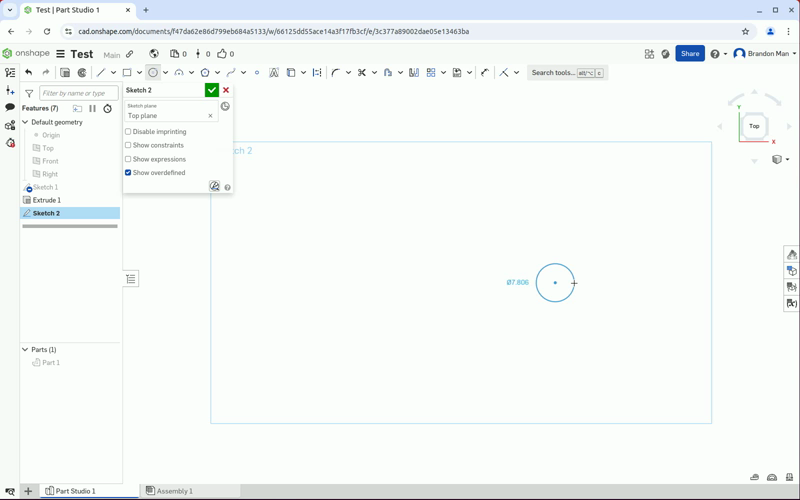
key(esc)
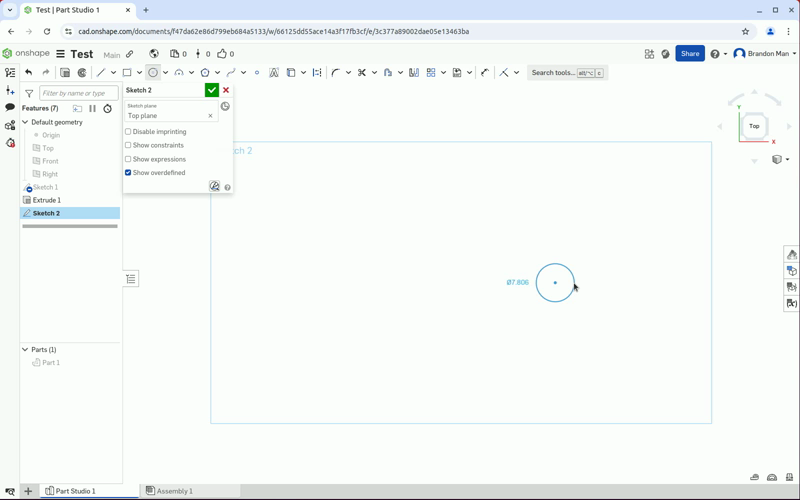
mouse_move(554, 283)
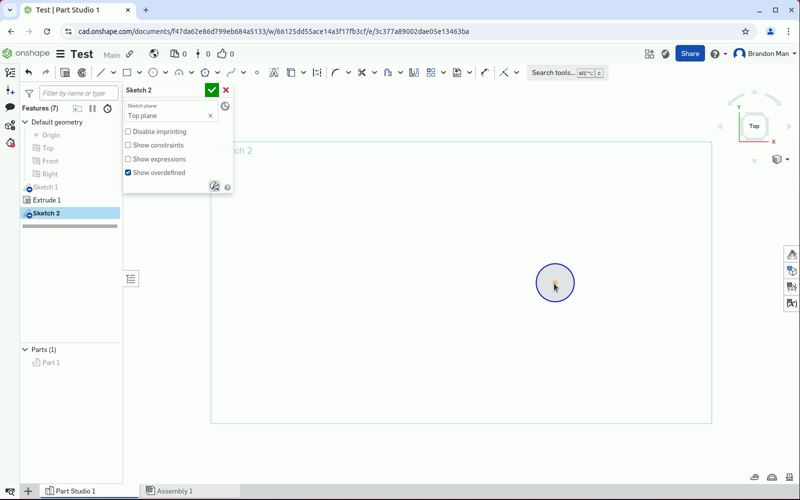
scroll(6)
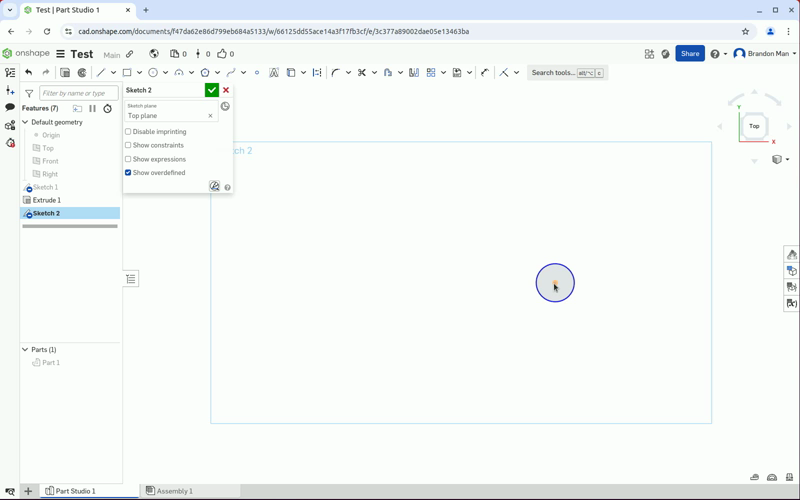
scroll(6)
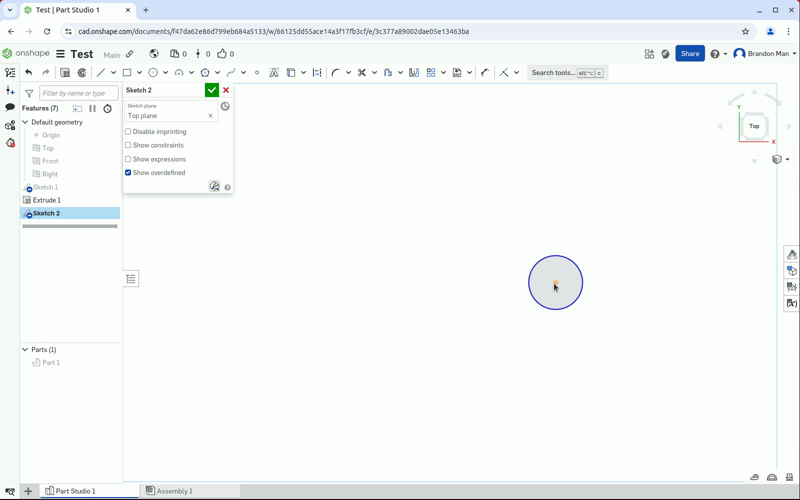
scroll(6)
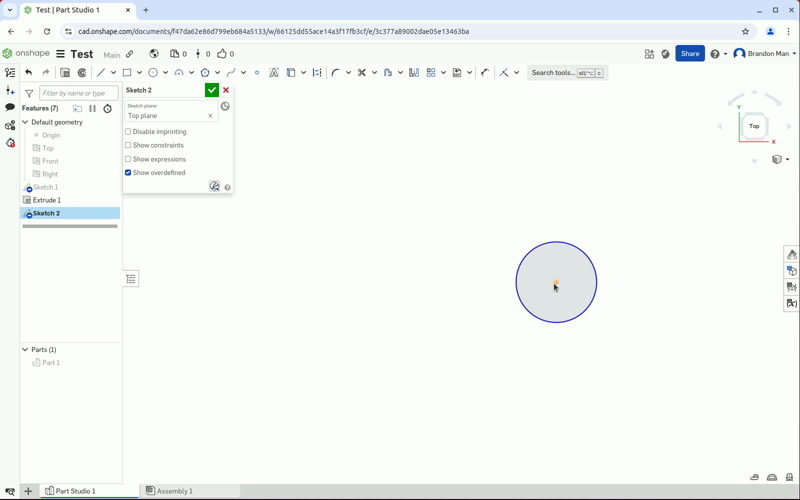
scroll(6)
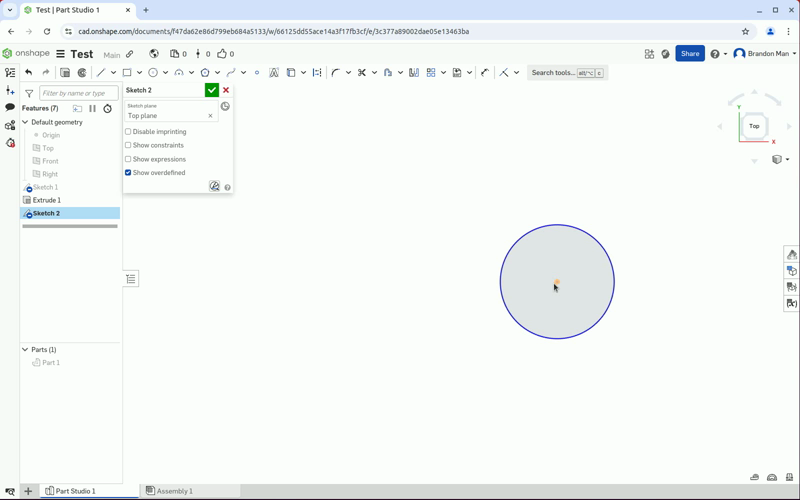
scroll(6)
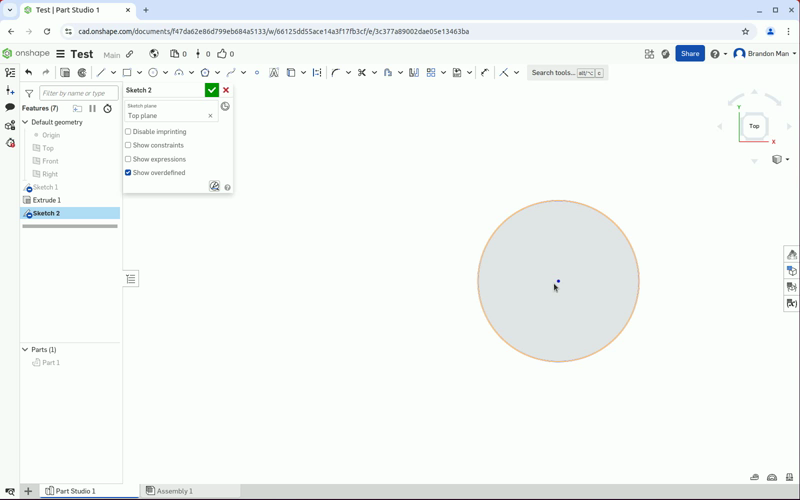
scroll(6)
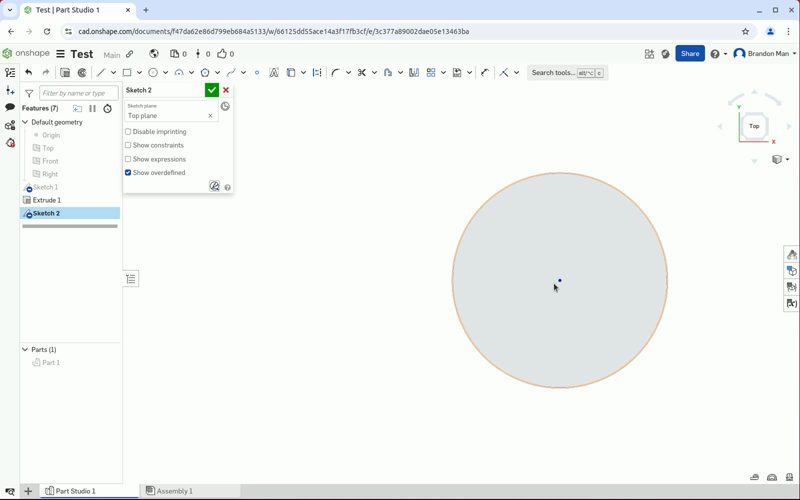
scroll(6)
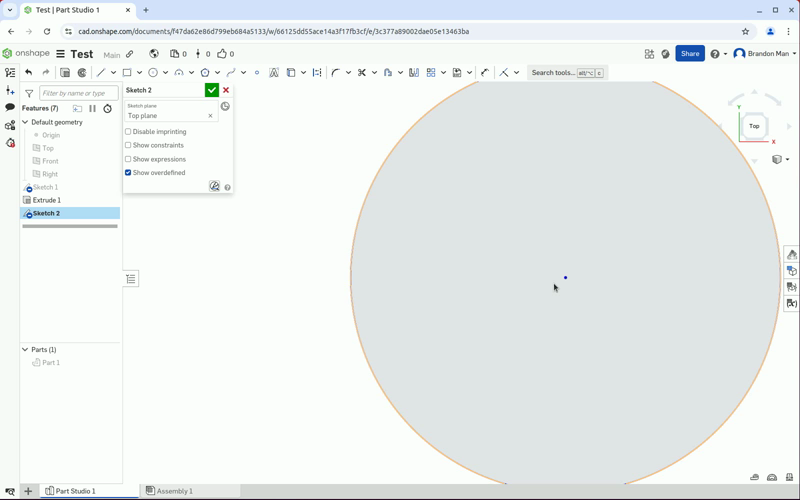
click(554, 283)
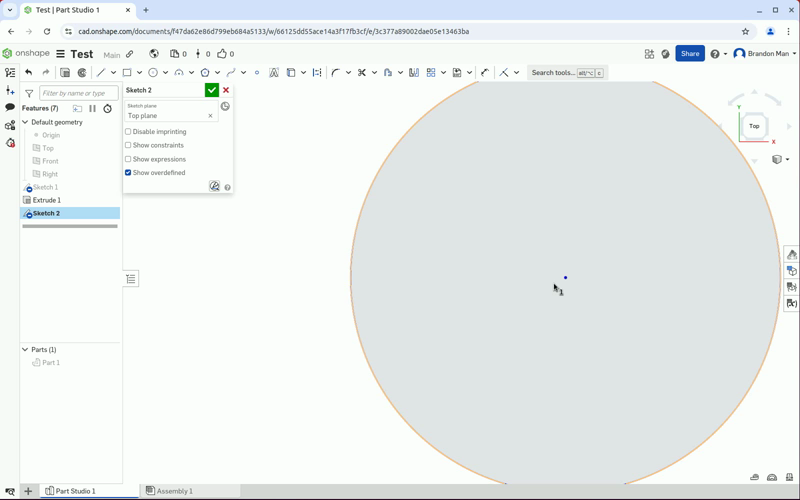
scroll(-6)
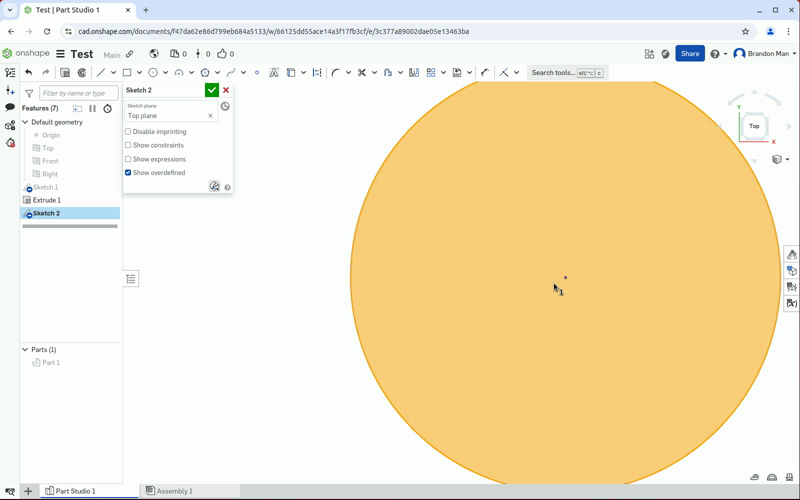
scroll(-6)
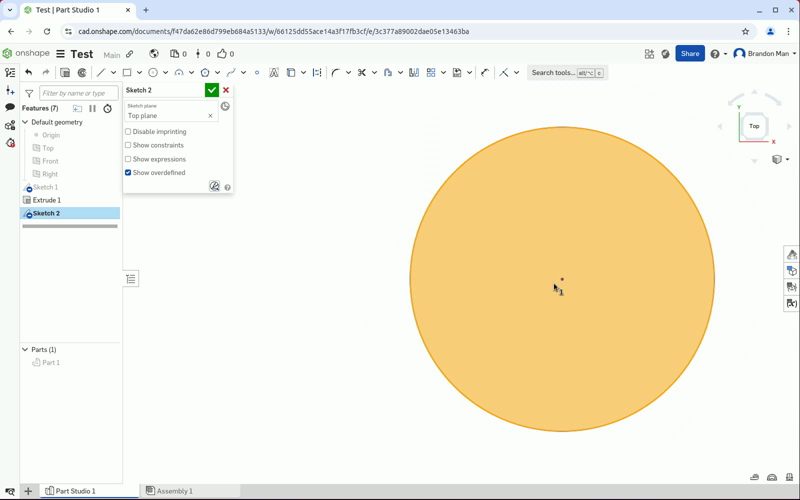
scroll(-6)
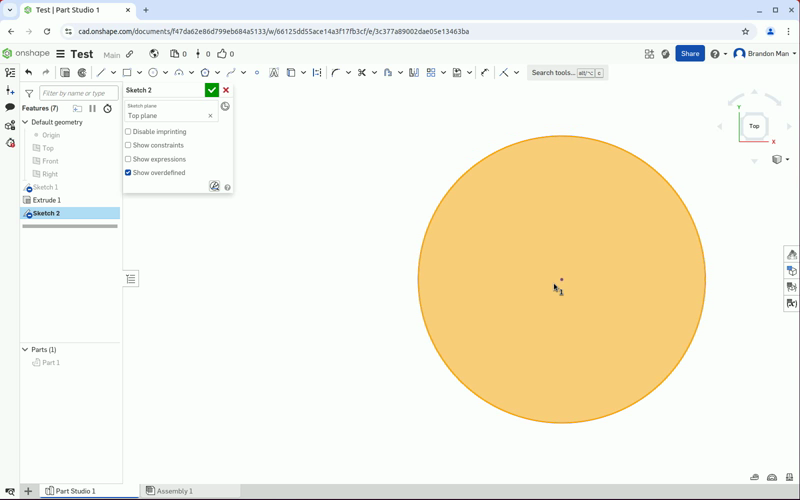
scroll(-6)
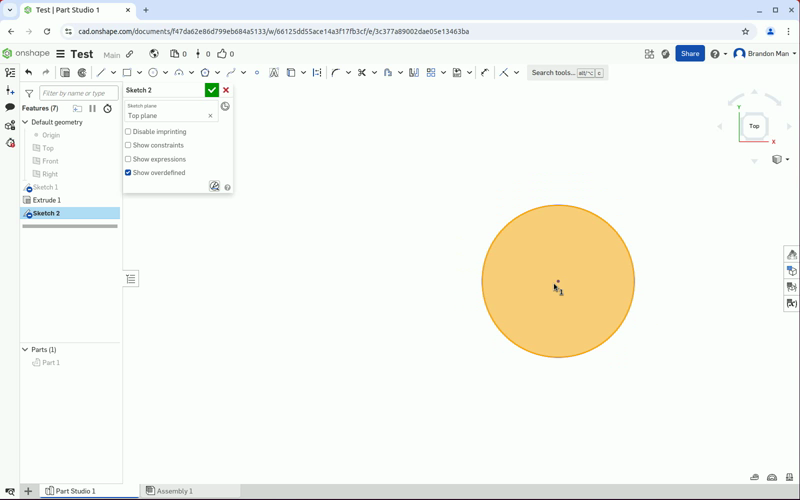
scroll(-6)
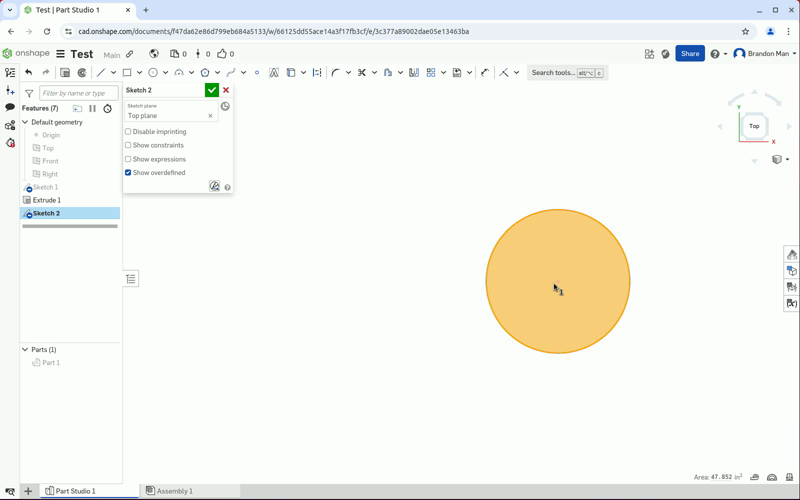
scroll(-6)
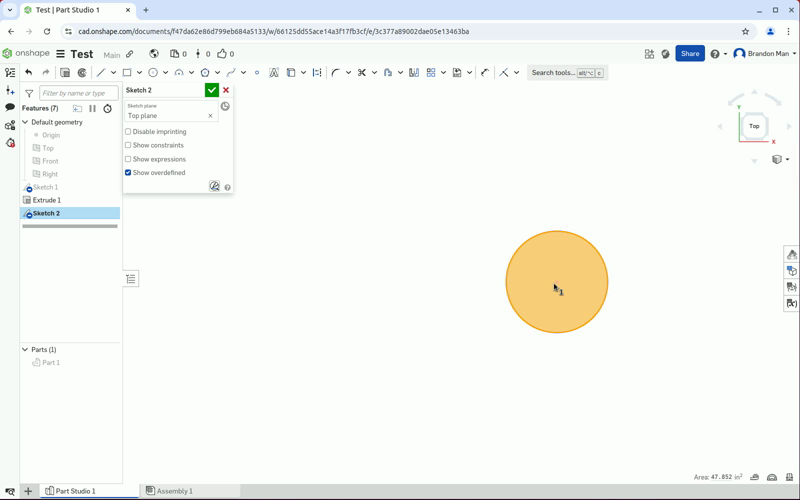
scroll(-6)
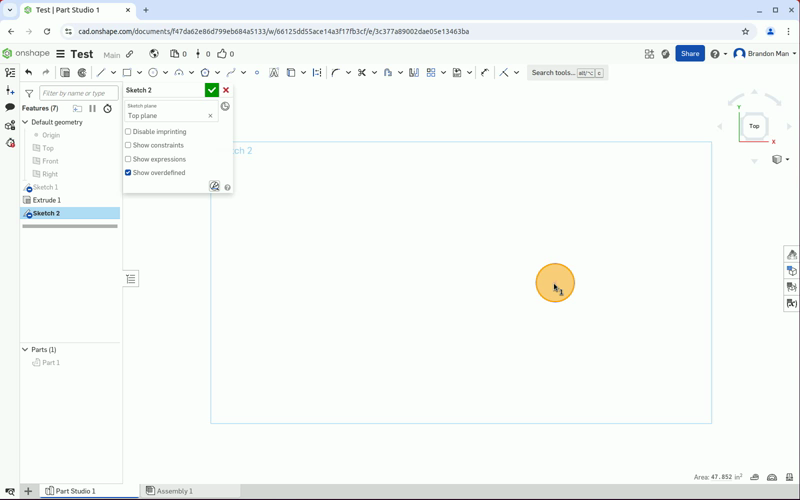
mouse_move(73, 352)
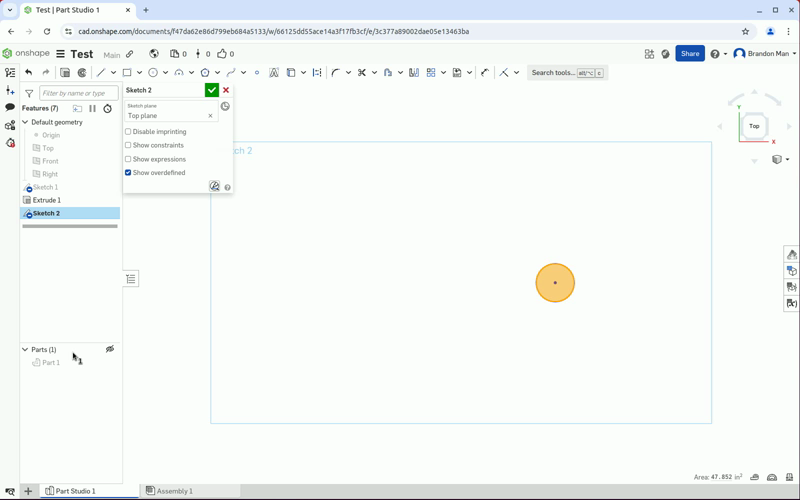
key(shift+y)
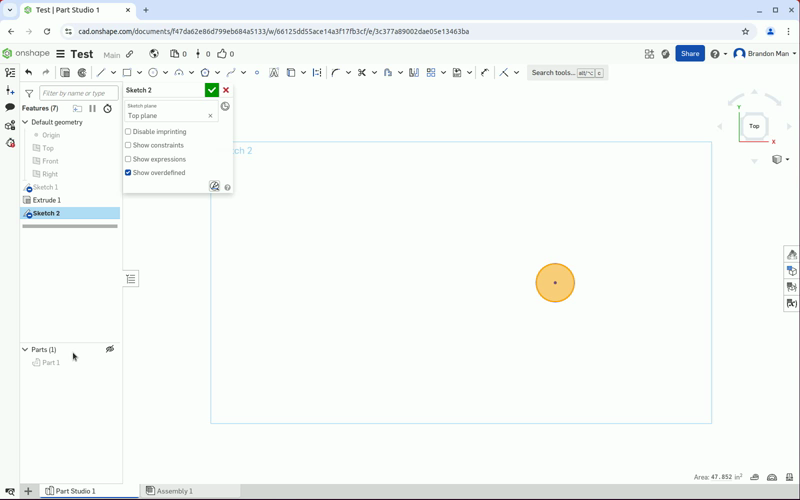
key(shift+e)
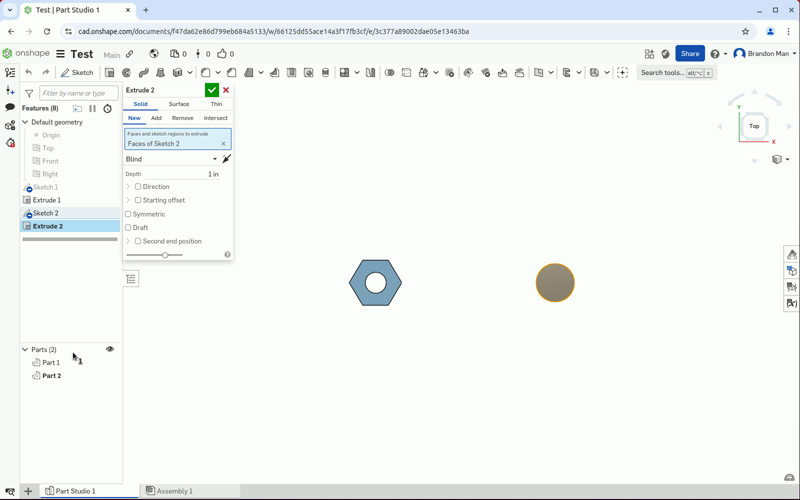
mouse_move(143, 106)
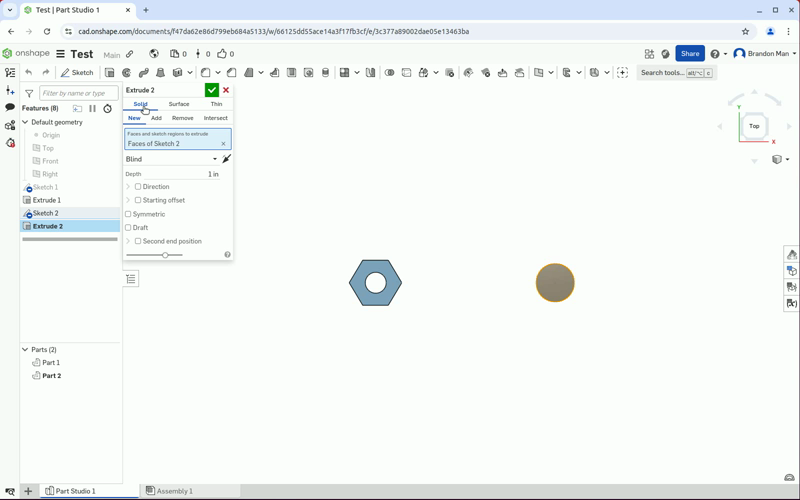
click(143, 106)
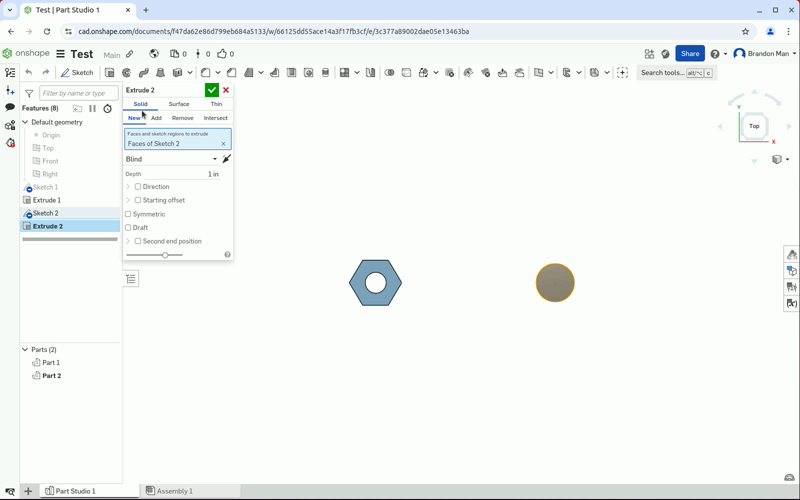
mouse_move(137, 120)
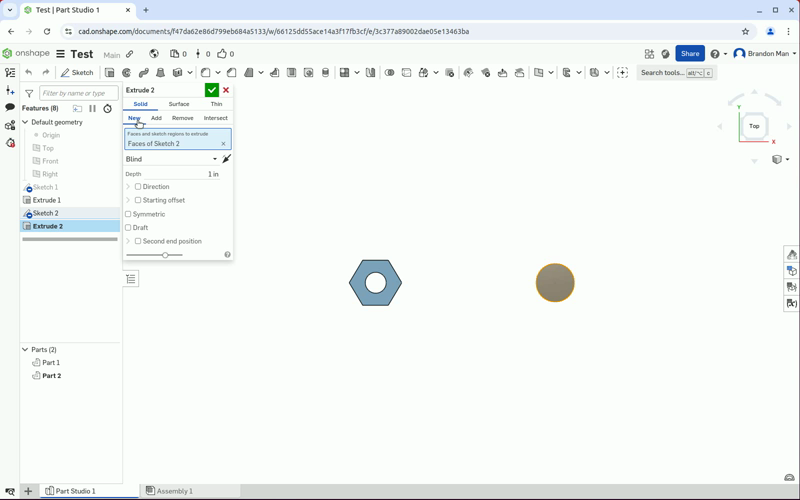
click(137, 120)
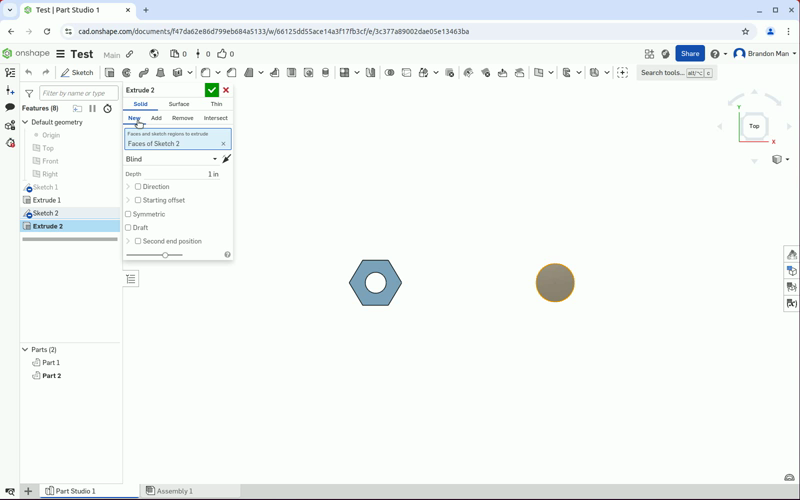
key(tab, 4)
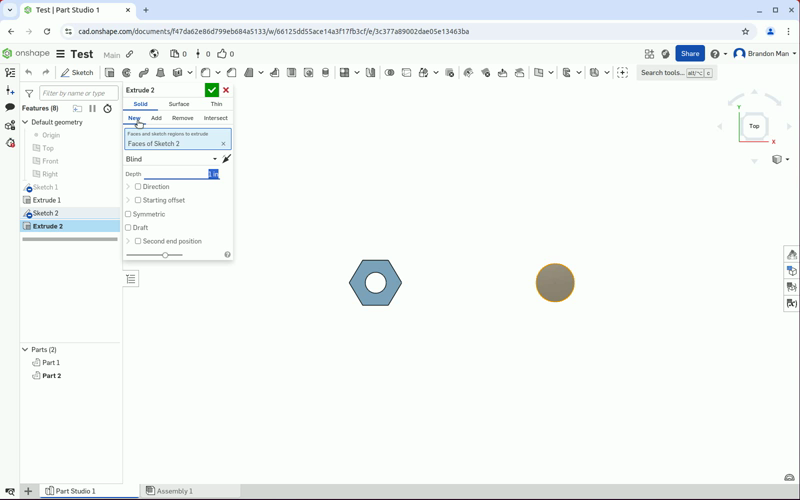
text(2.889)
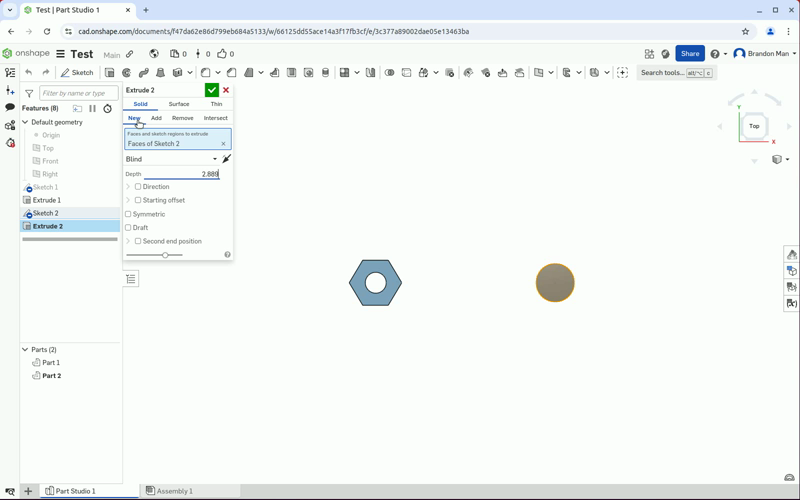
key(enter)
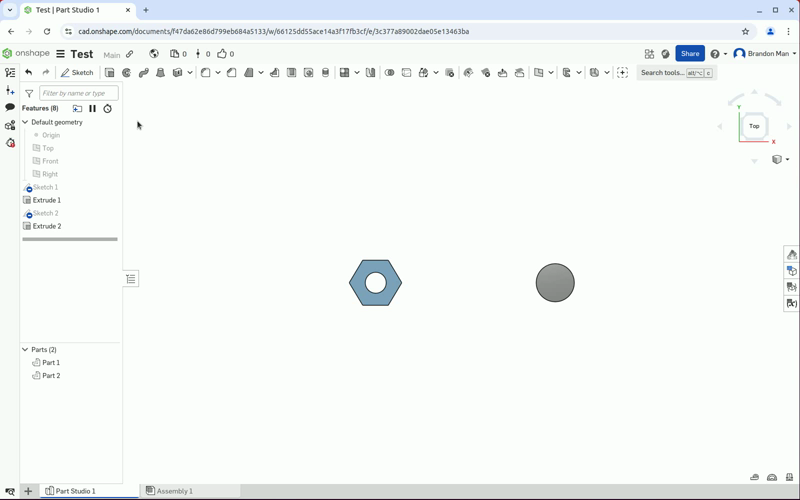
key(shift+h)
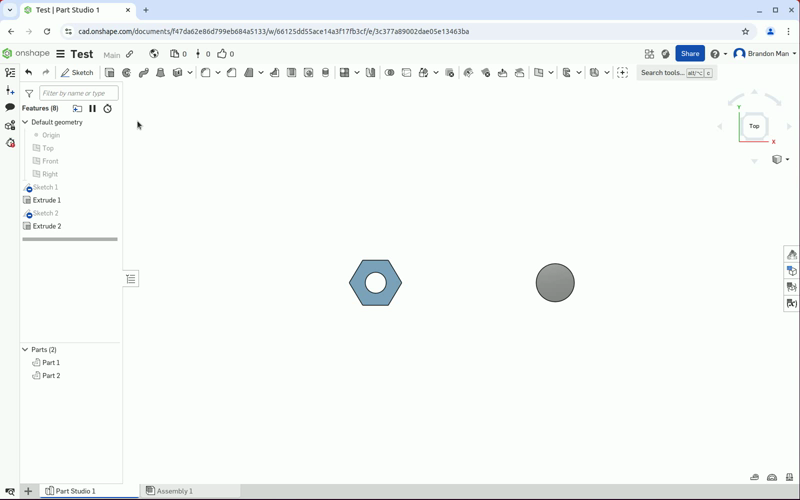
key(shift+h)
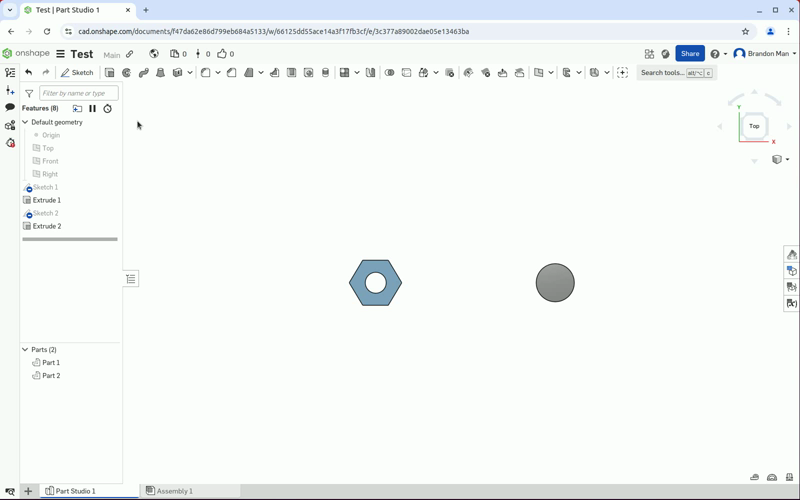
mouse_move(73, 189)
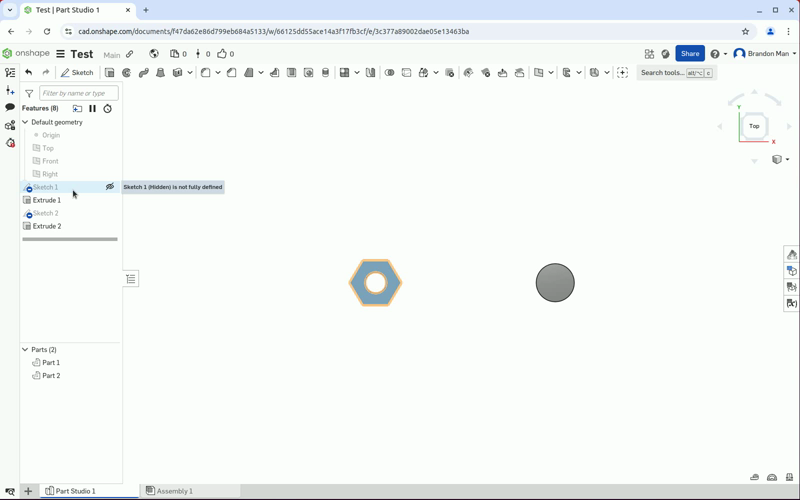
click(73, 189)
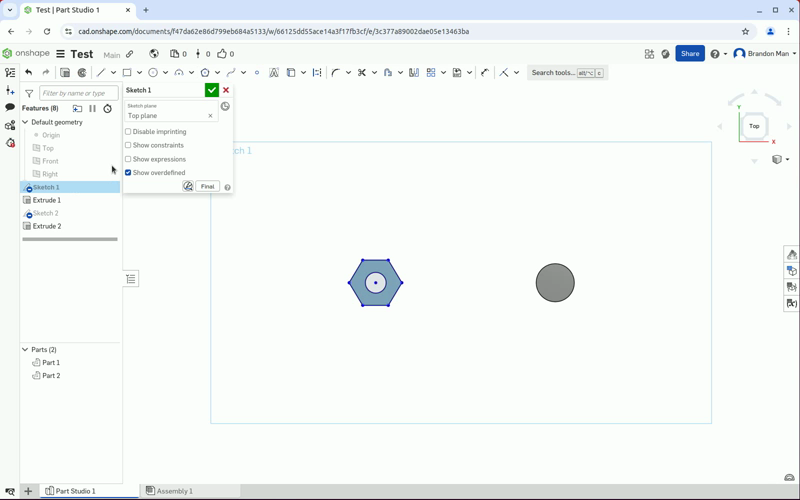
mouse_move(229, 92)
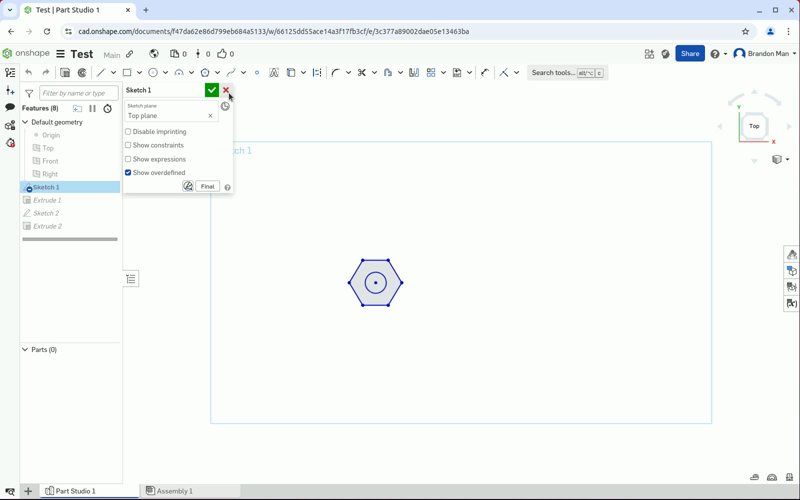
click(229, 92)
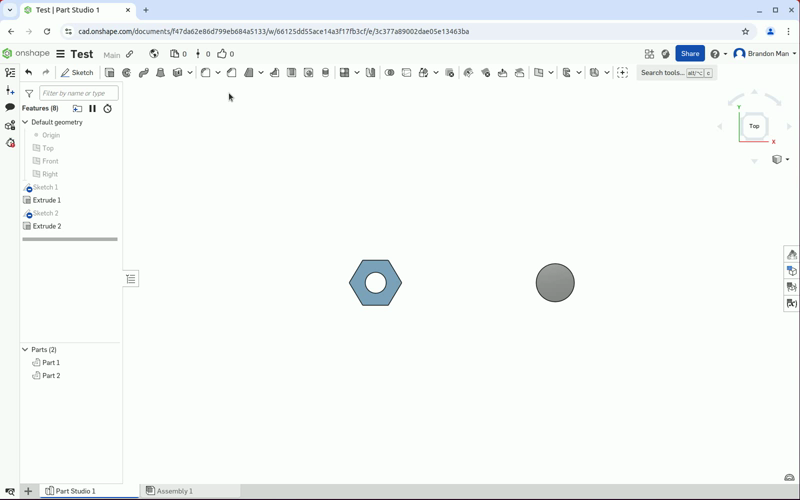
mouse_move(541, 75)
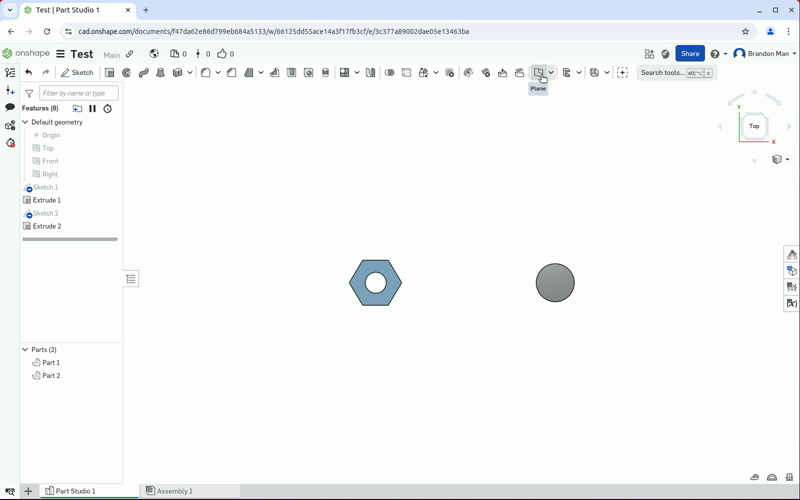
click(541, 75)
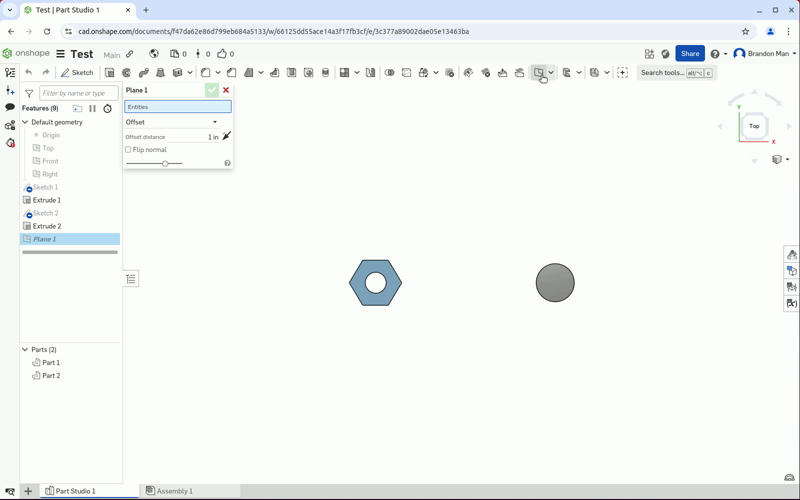
mouse_move(73, 150)
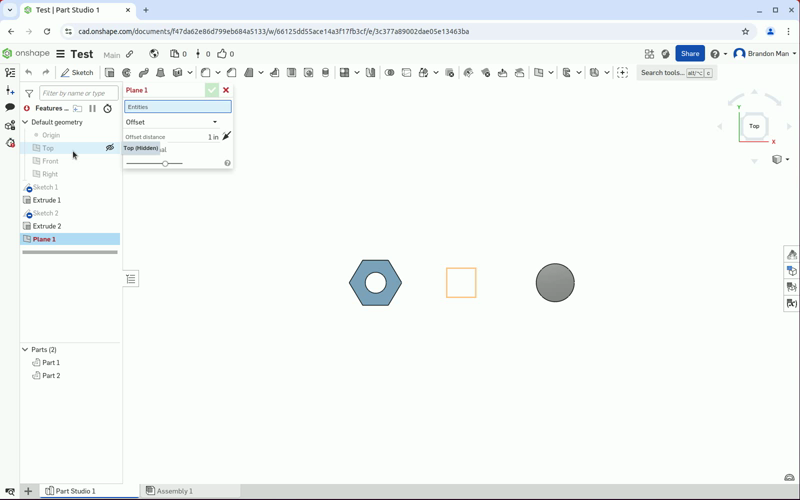
click(73, 150)
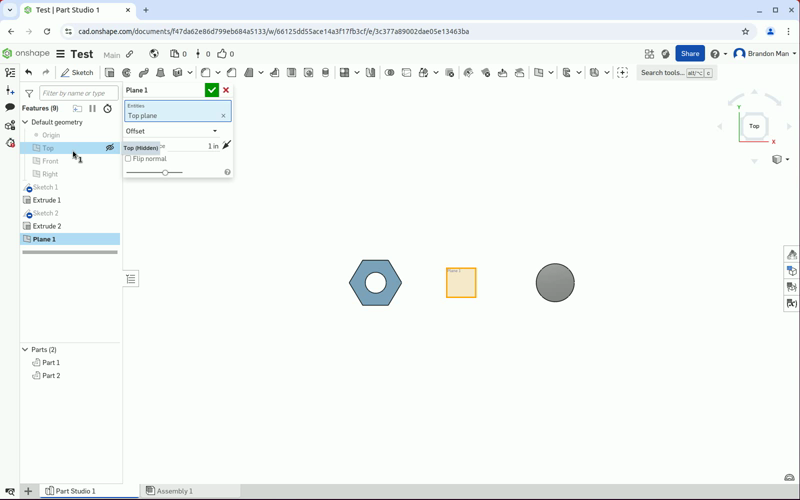
key(tab, 2)
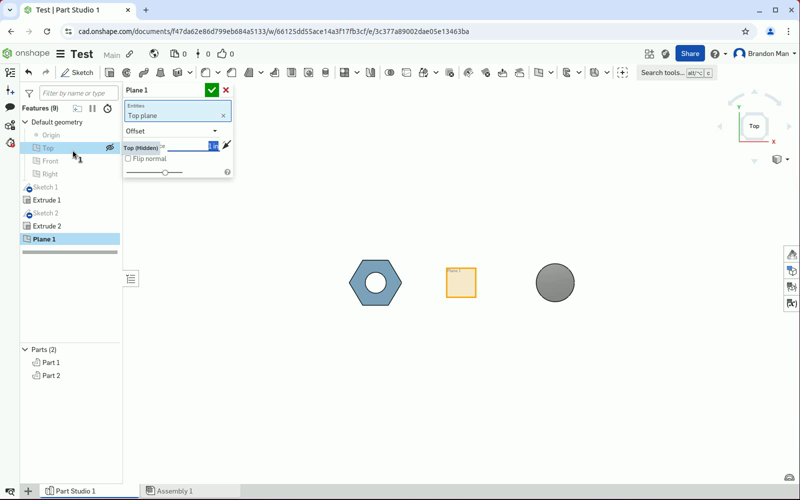
text(2.896)
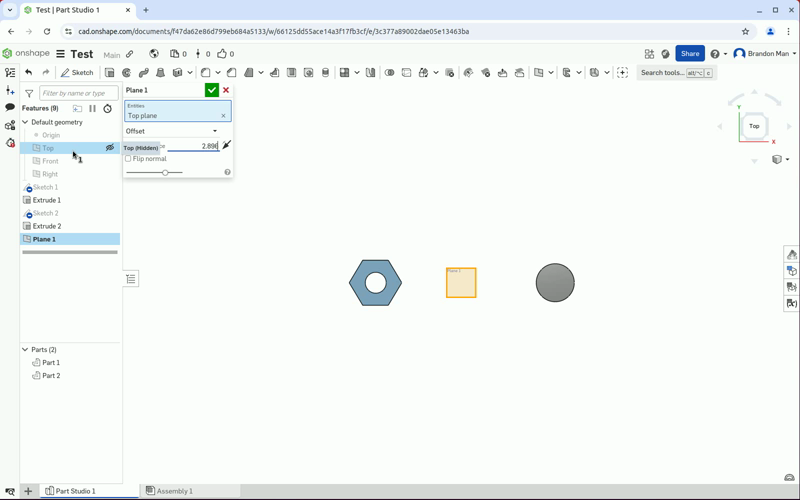
key(enter, 2)
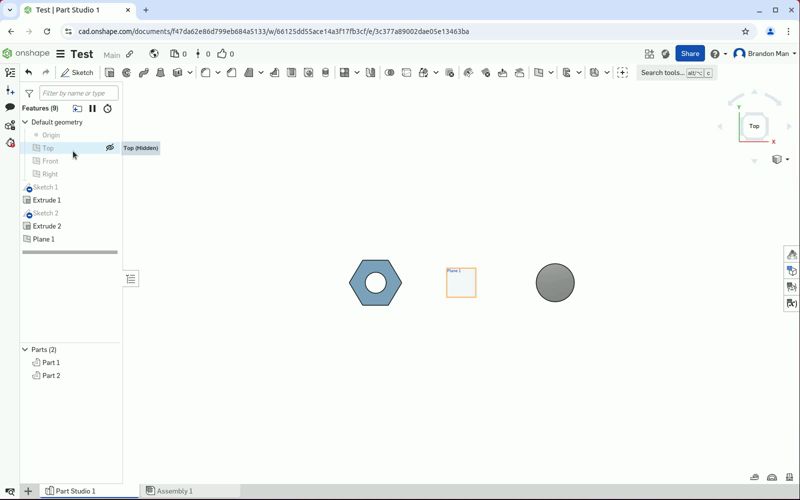
key(shift+s)
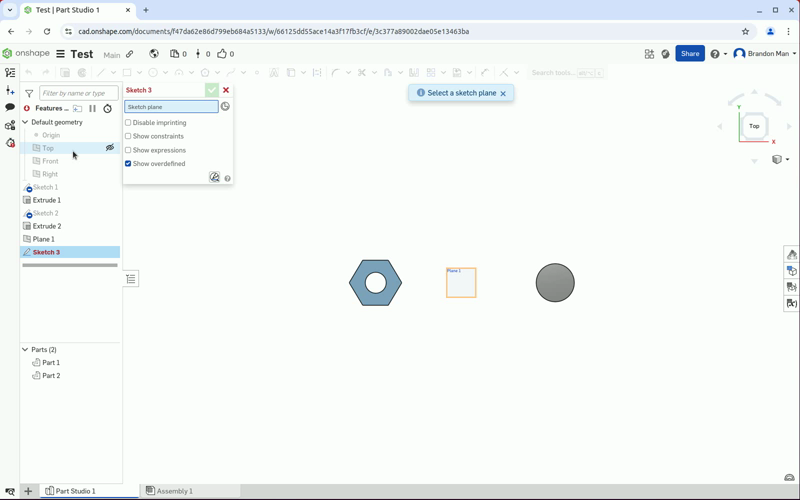
mouse_move(73, 241)
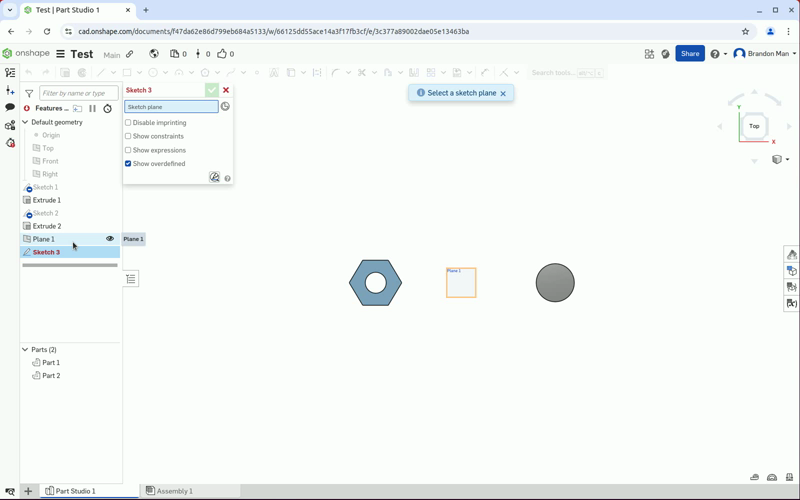
click(73, 241)
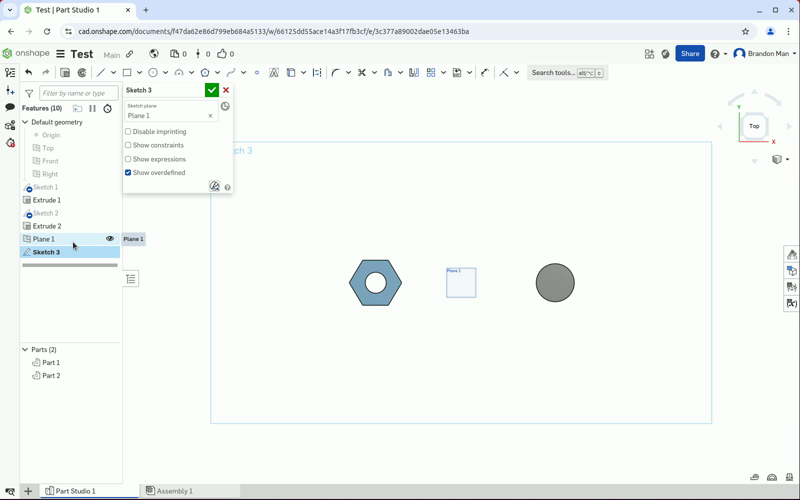
mouse_move(73, 352)
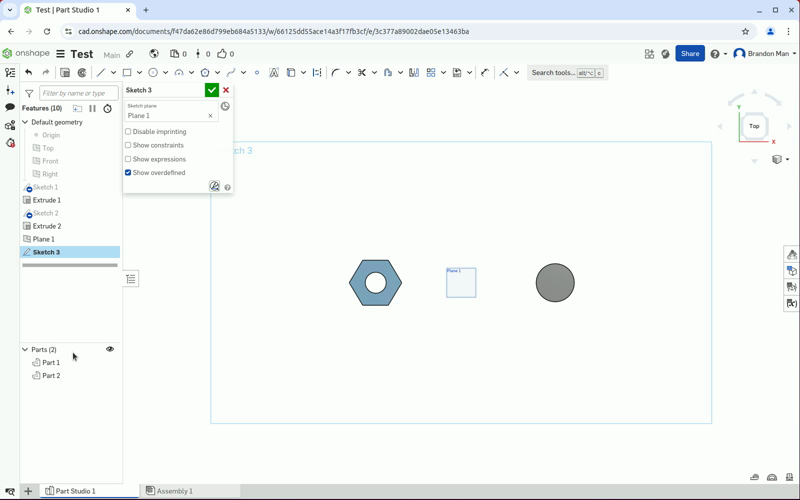
key(y)
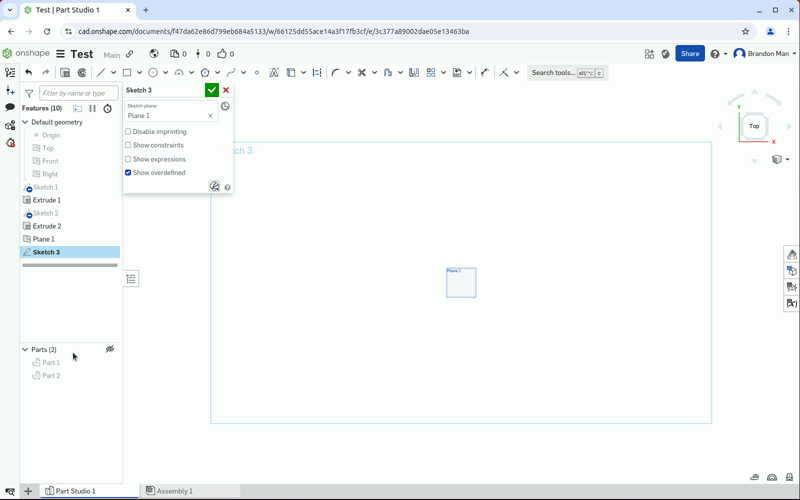
key(c)
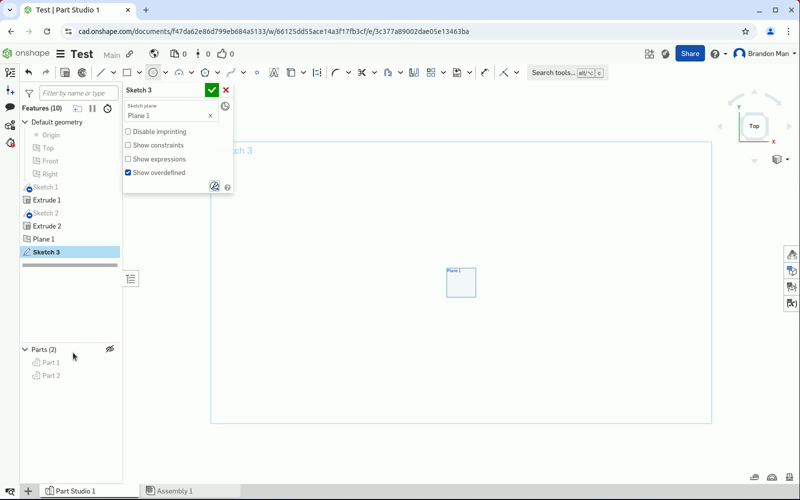
key_down(shift)
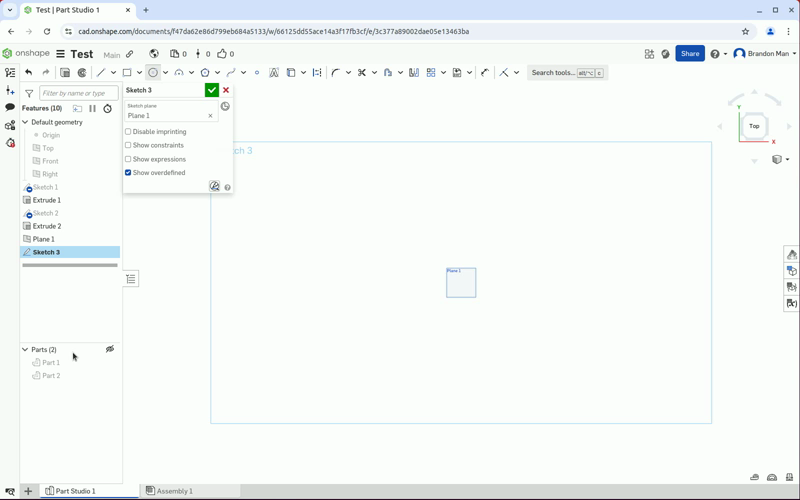
mouse_move(555, 282)
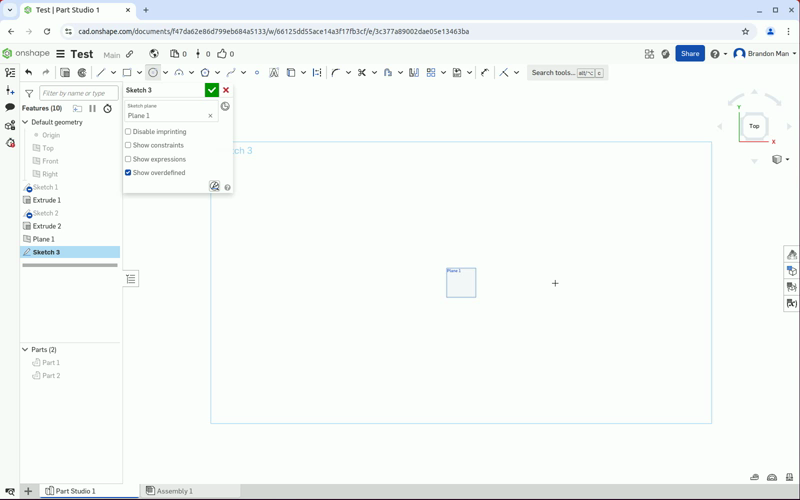
click(555, 282)
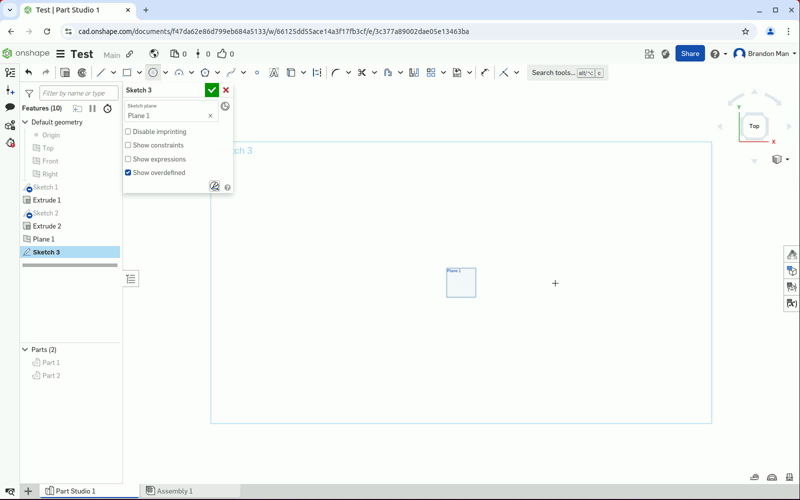
key_up(shift)
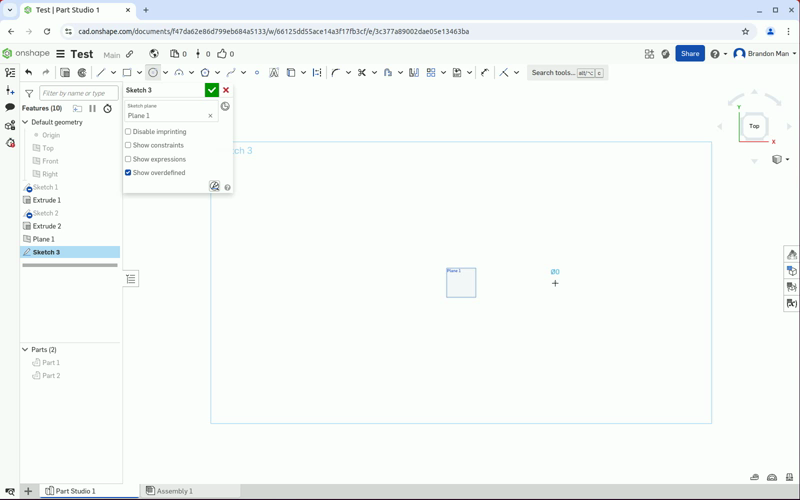
mouse_move(566, 282)
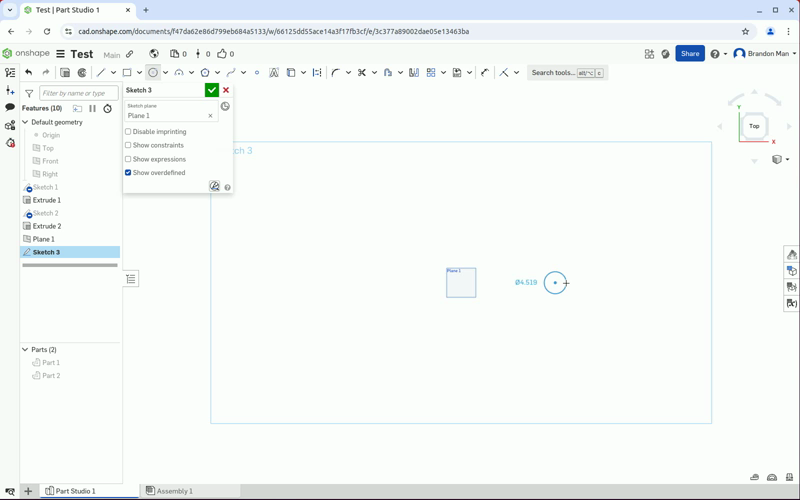
click(566, 282)
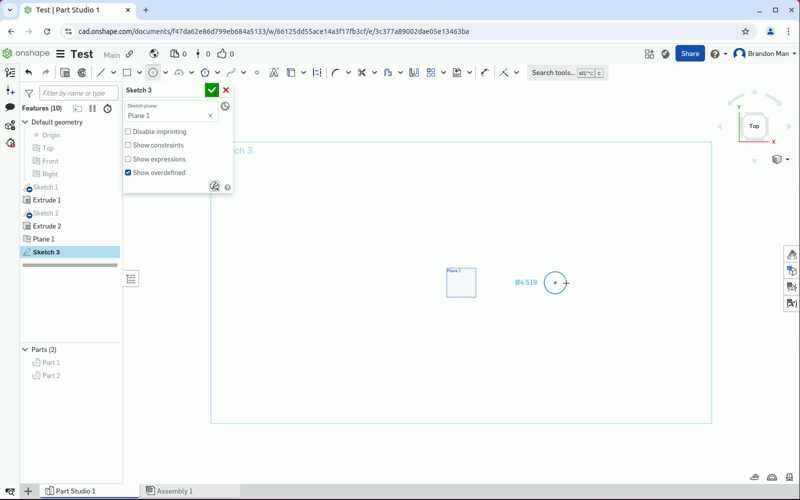
key(esc)
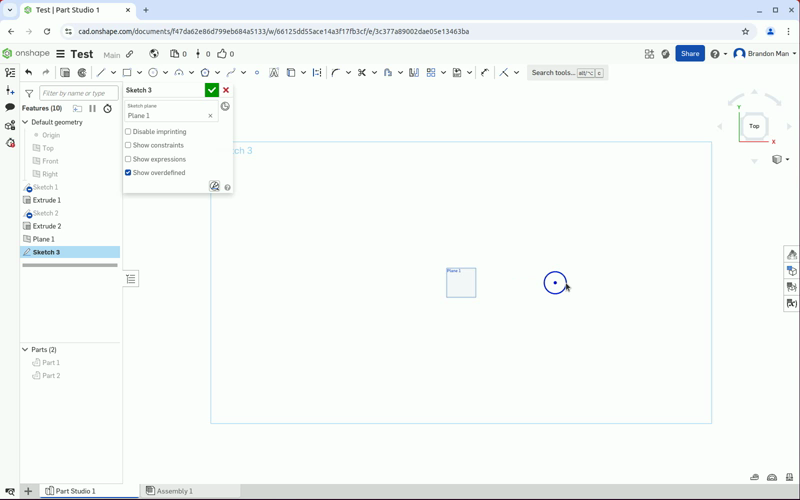
mouse_move(559, 291)
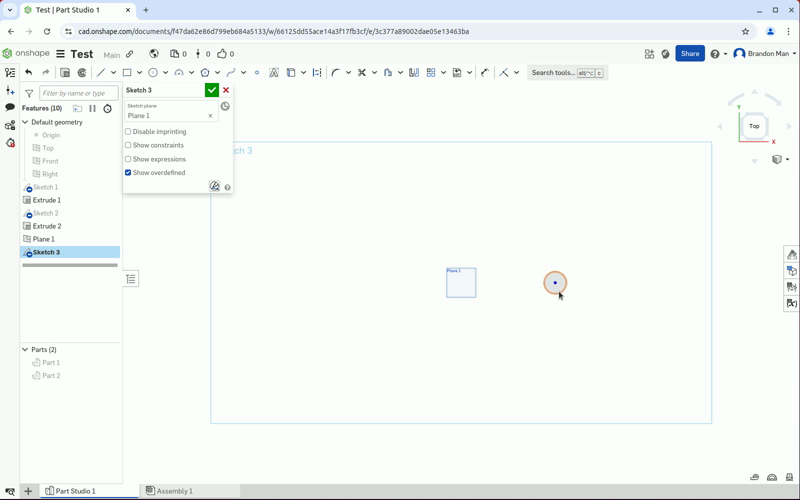
scroll(6)
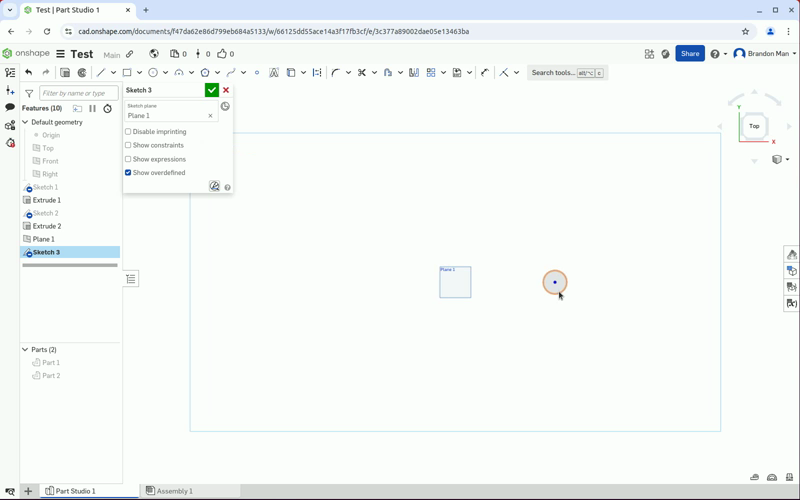
scroll(6)
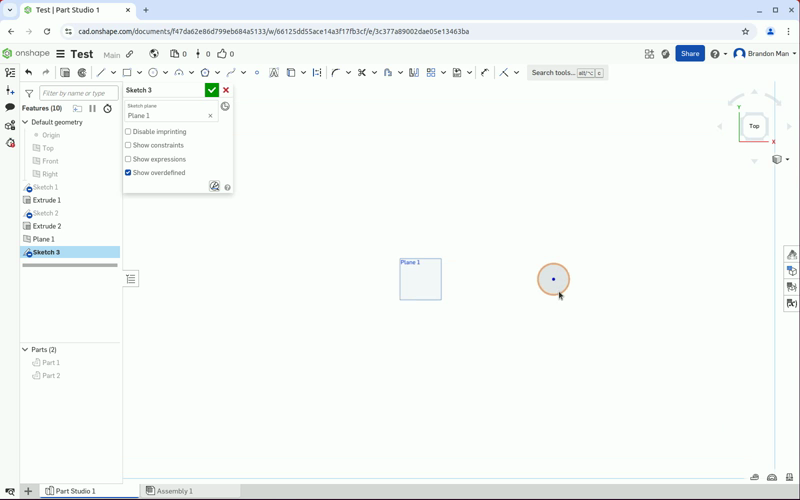
scroll(6)
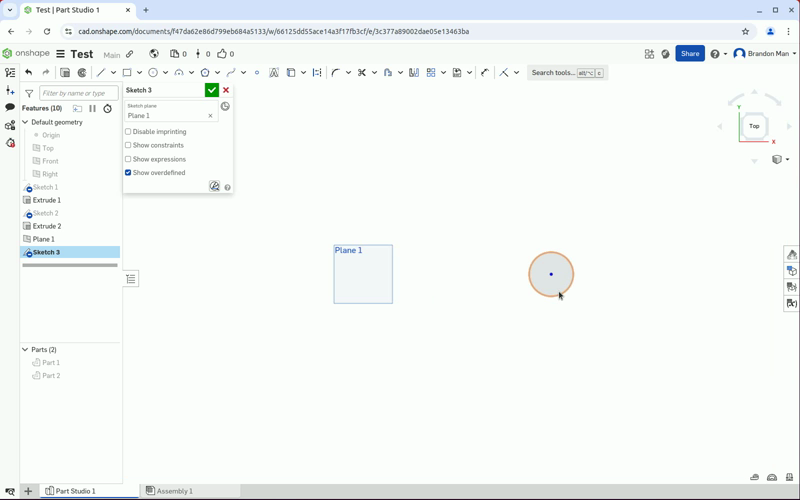
scroll(6)
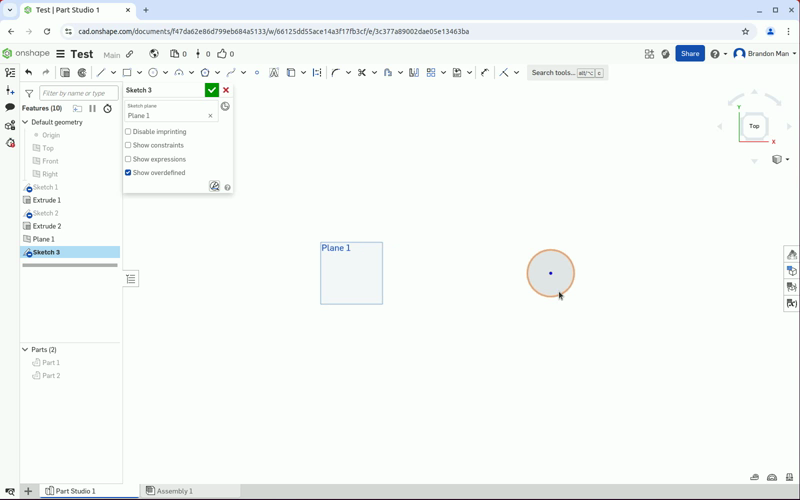
scroll(6)
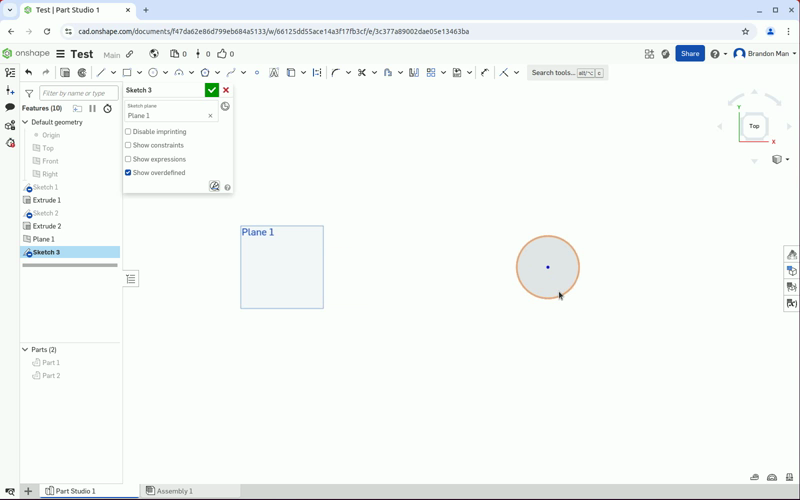
scroll(6)
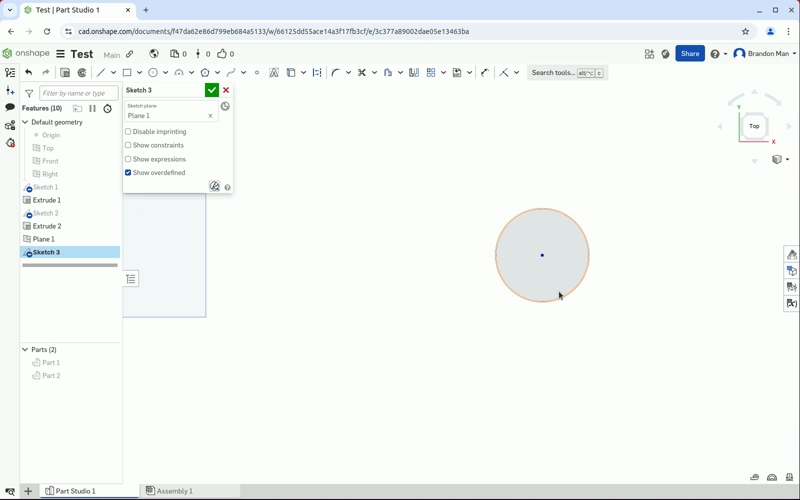
scroll(6)
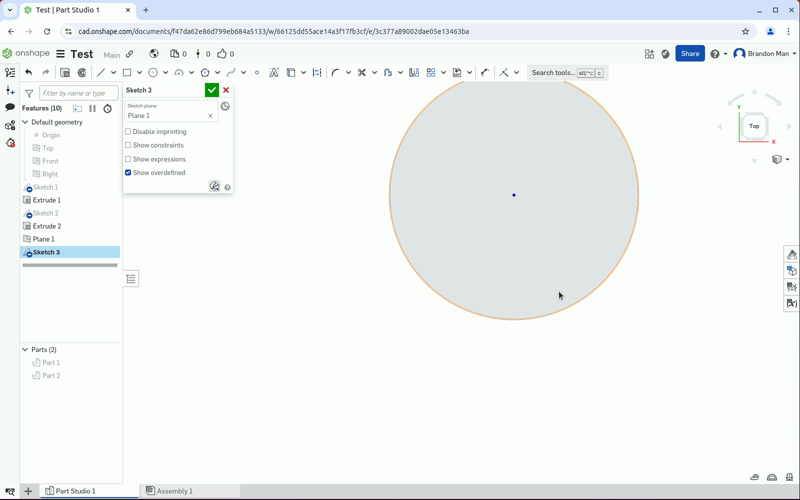
click(559, 291)
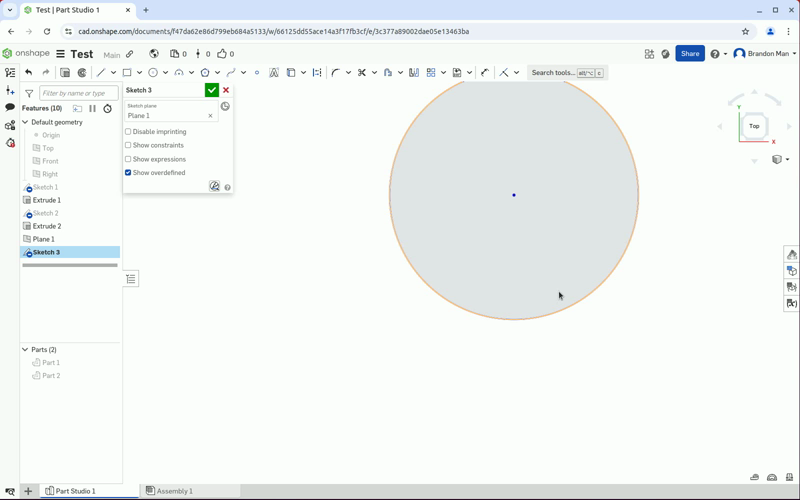
scroll(-6)
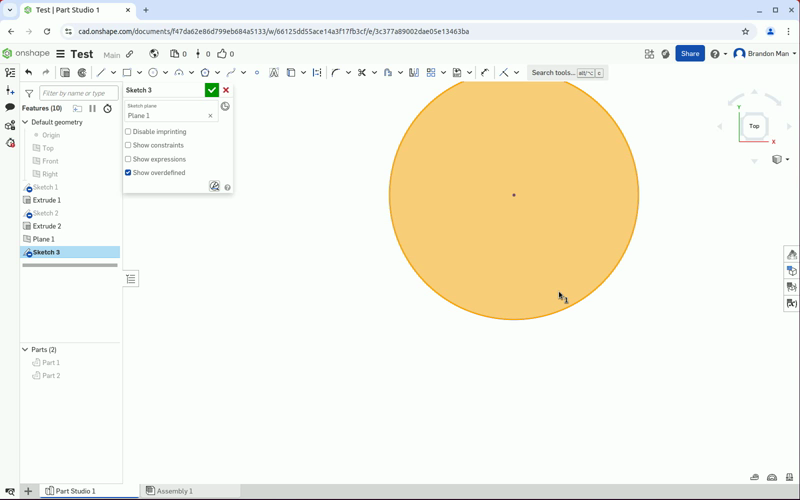
scroll(-6)
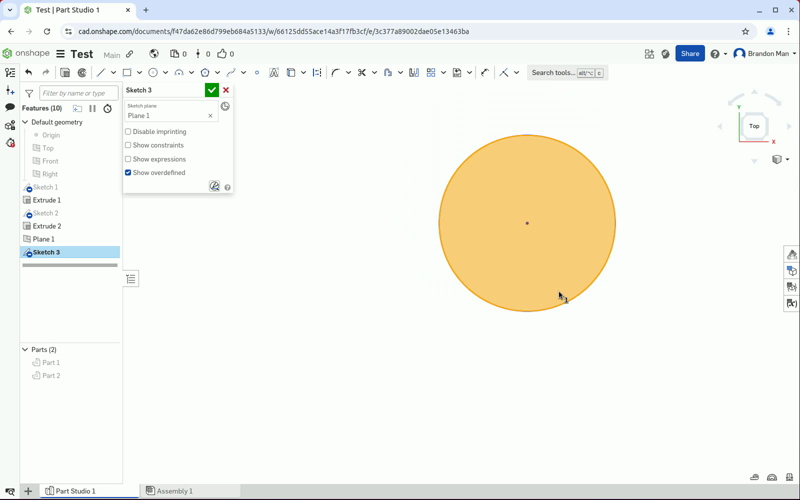
scroll(-6)
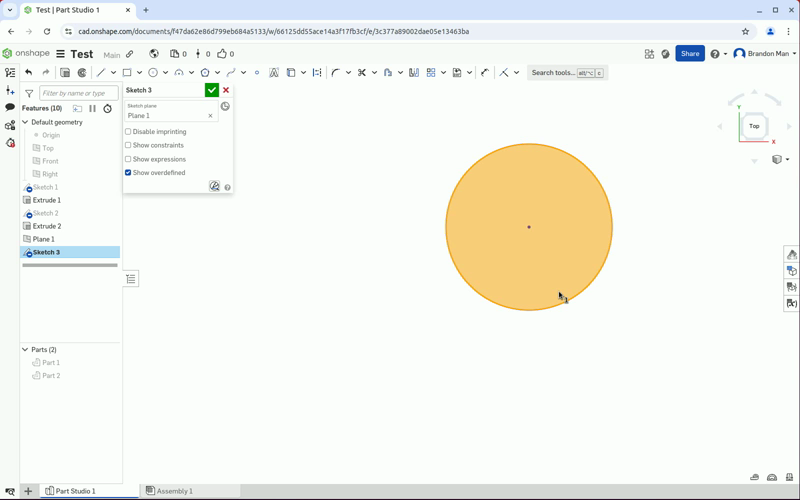
scroll(-6)
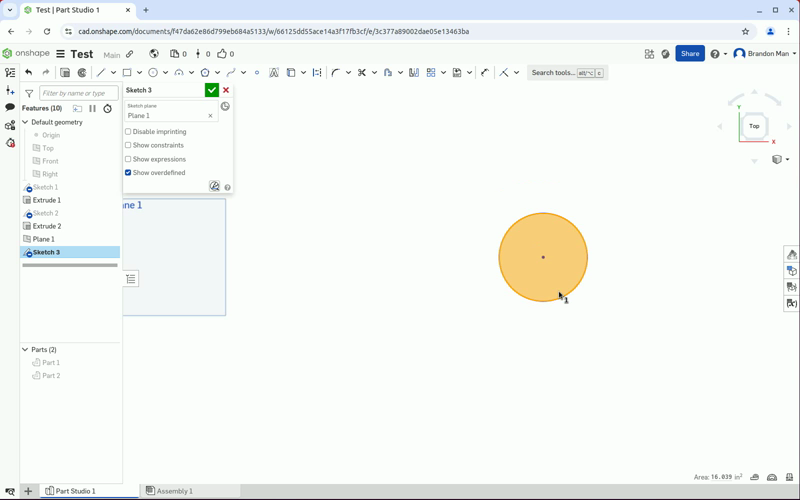
scroll(-6)
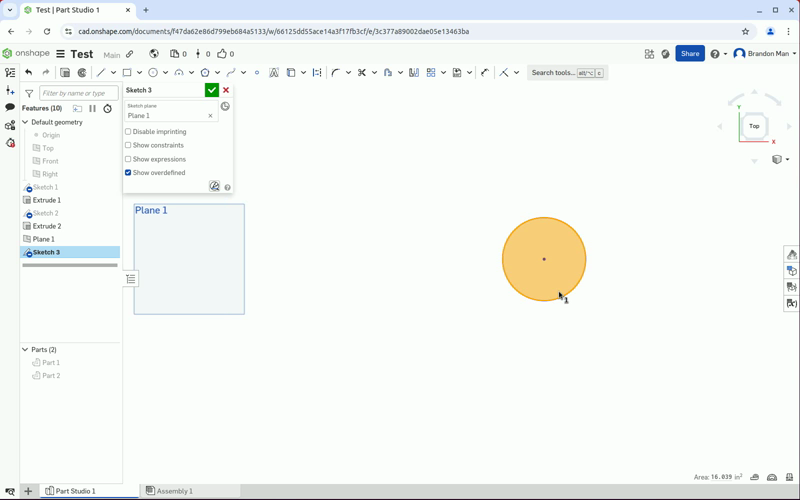
scroll(-6)
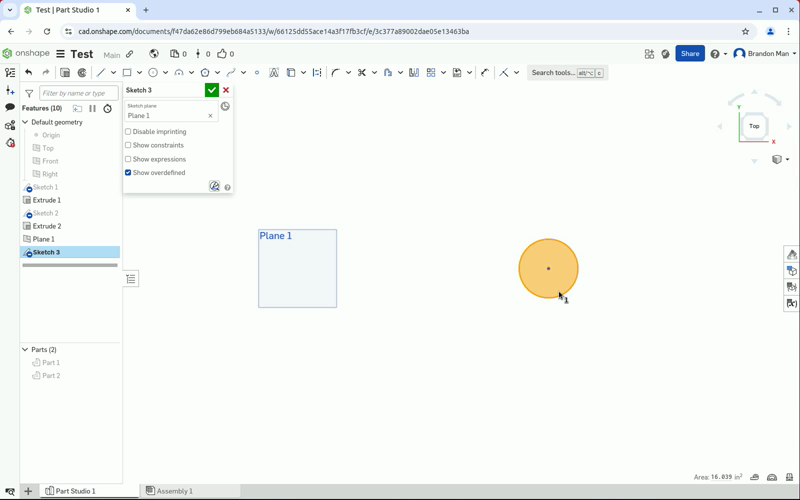
scroll(-6)
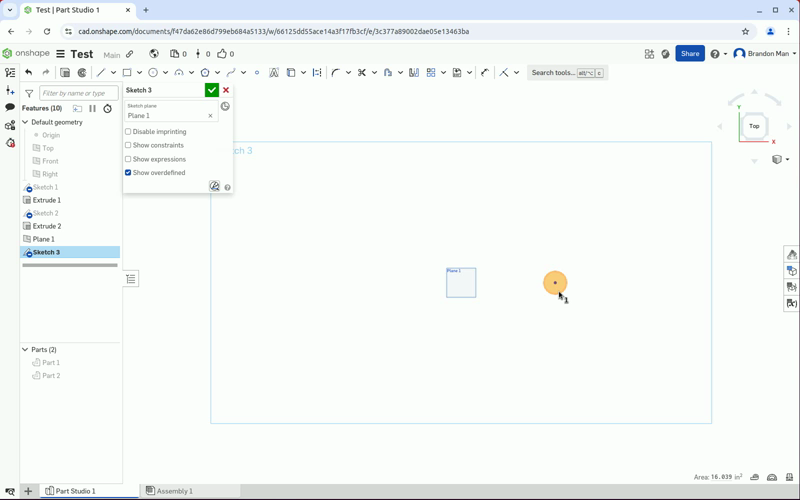
mouse_move(73, 352)
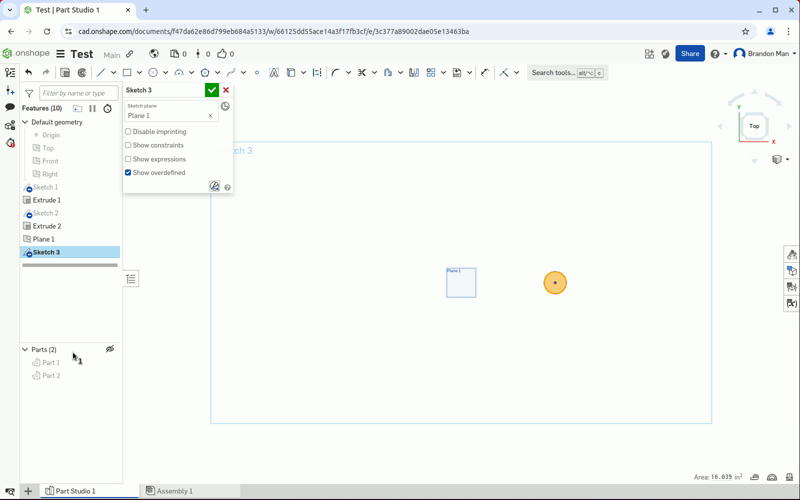
key(shift+y)
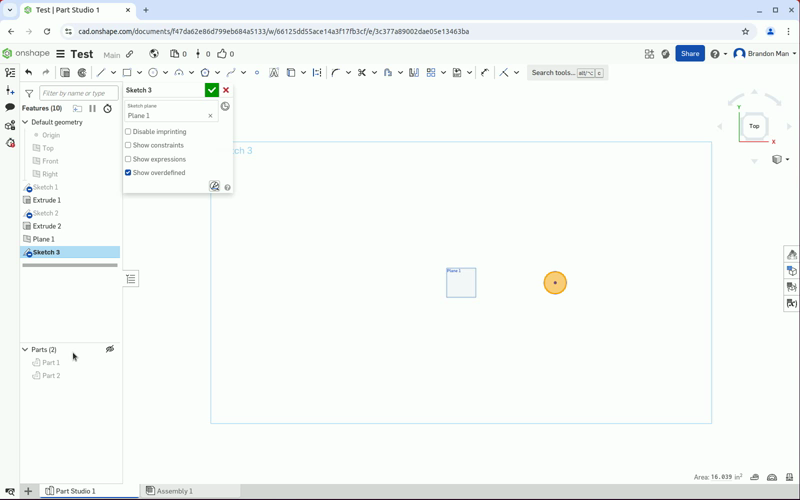
key(shift+e)
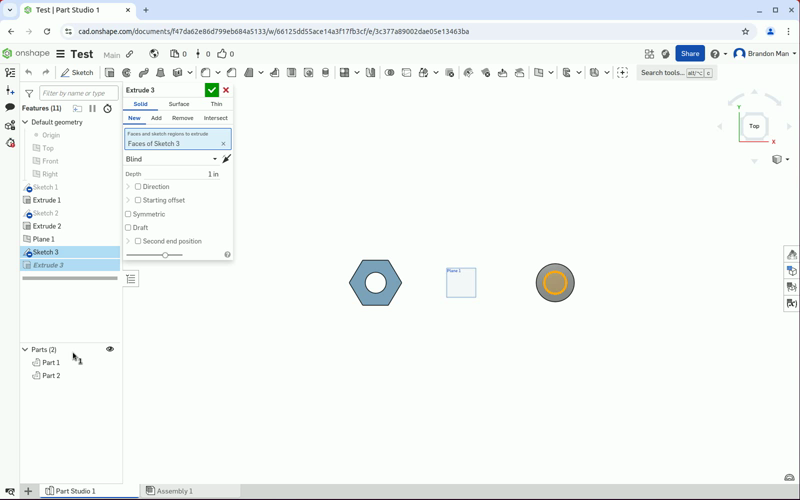
mouse_move(143, 106)
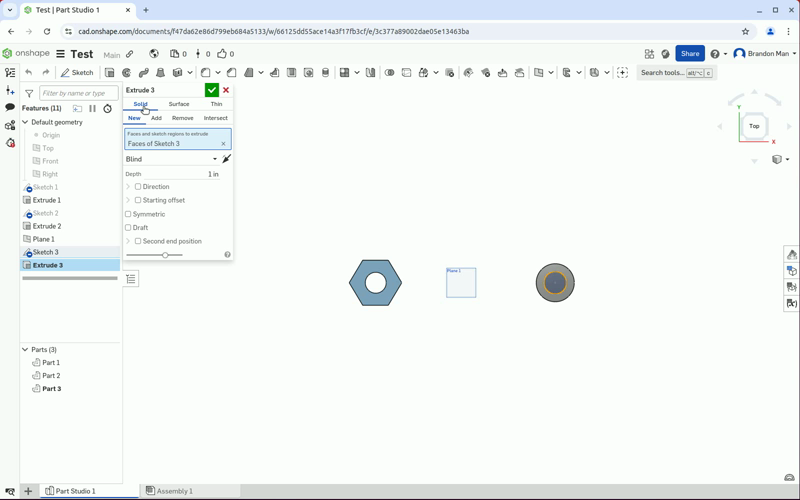
click(143, 106)
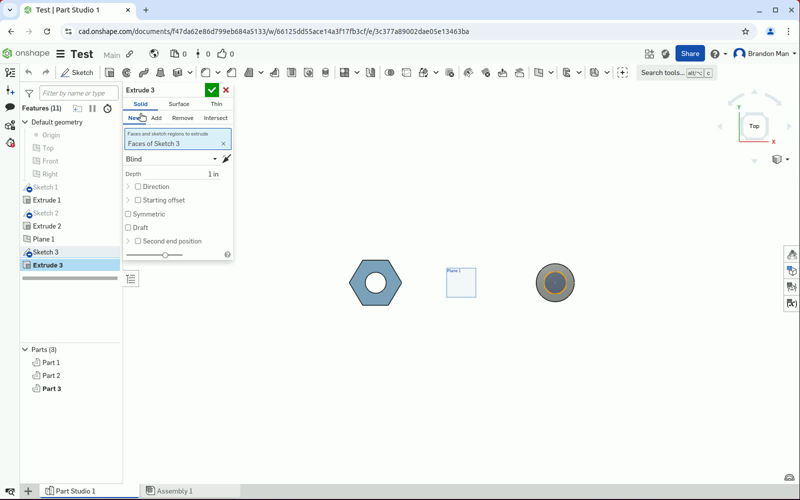
mouse_move(137, 120)
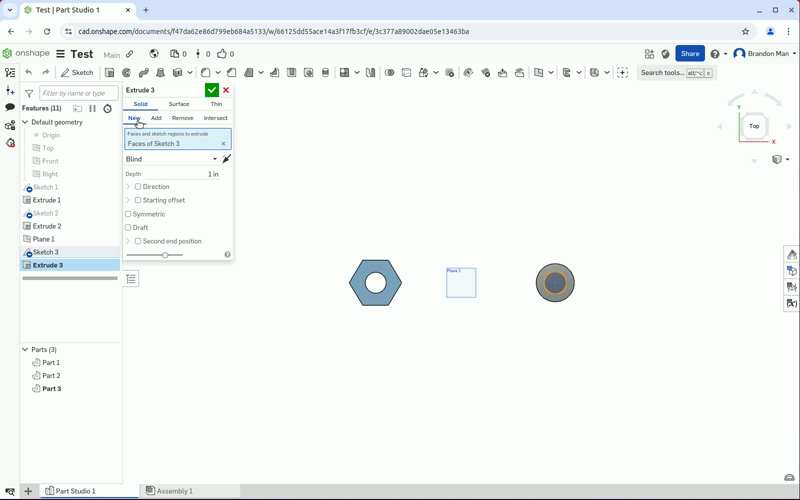
click(137, 120)
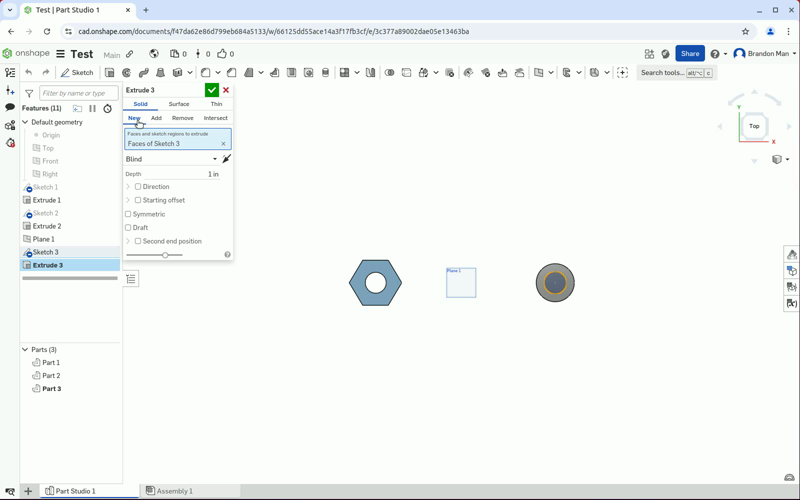
key(tab, 4)
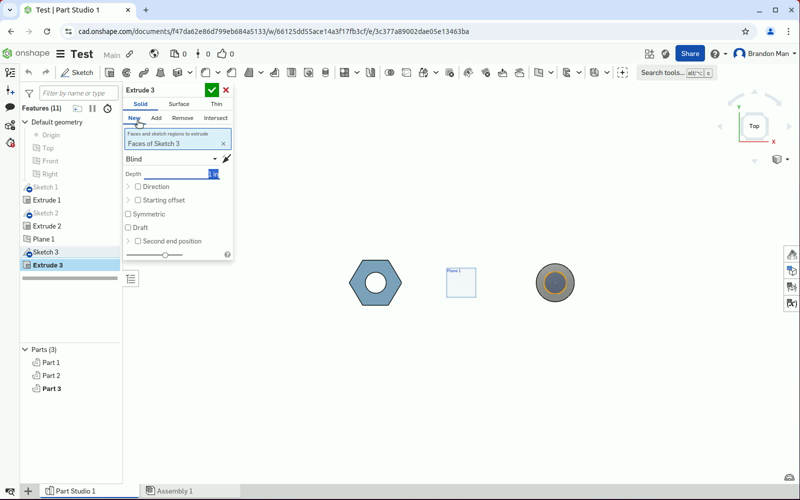
text(18.775)
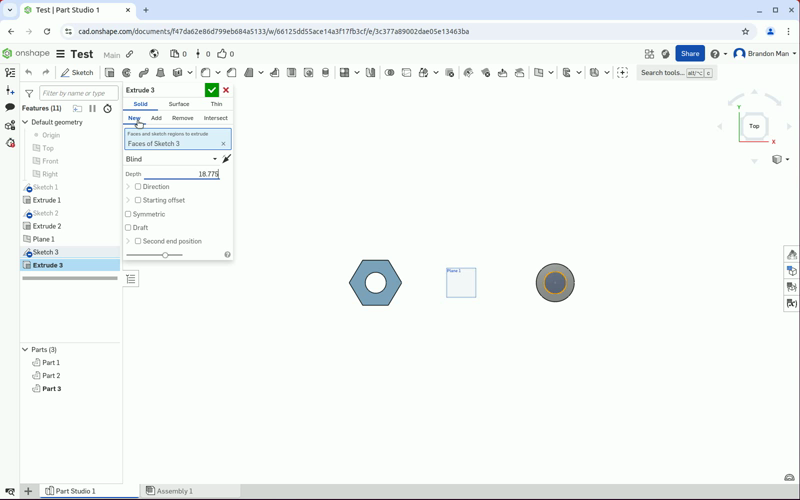
key(enter)
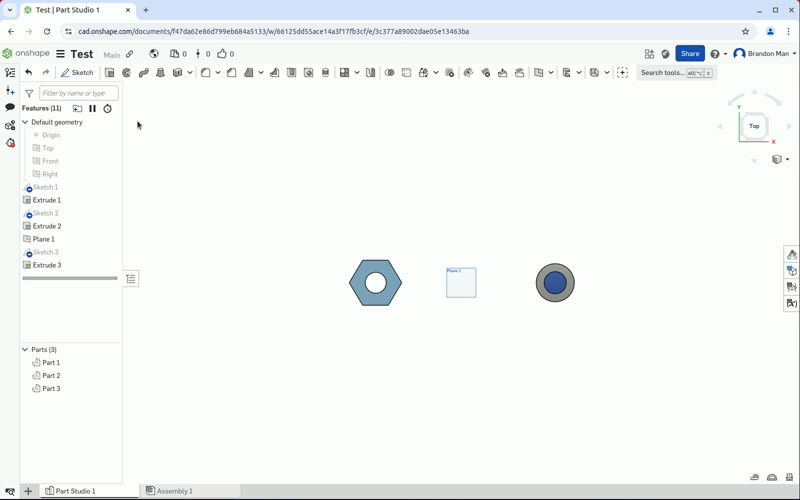
key(shift+h)
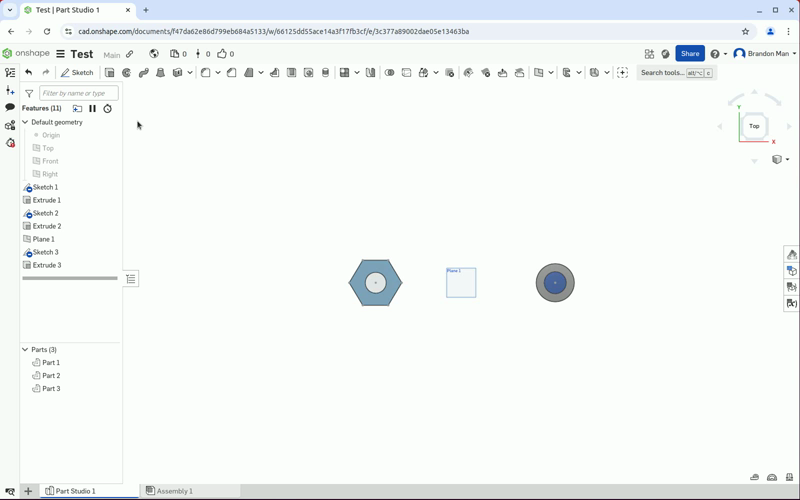
key(shift+h)
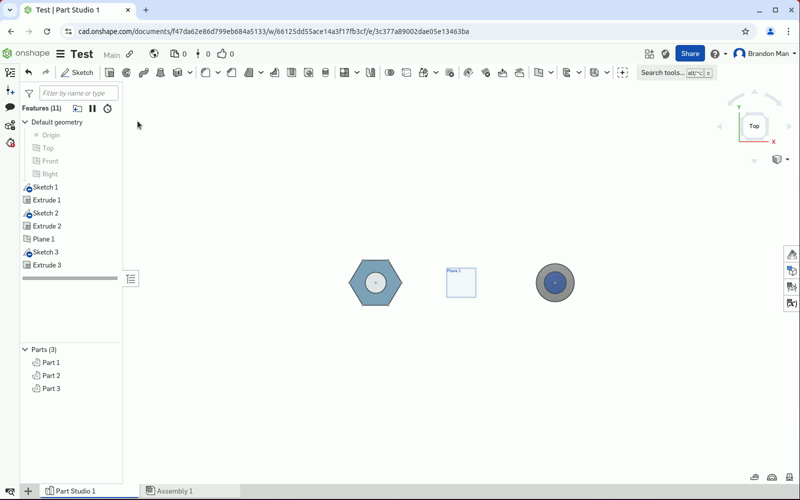
key(shift+7)
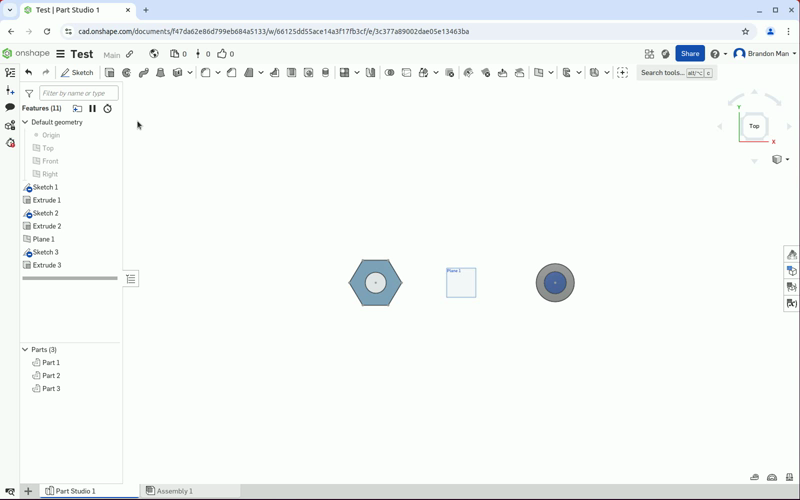
key(up, 3)
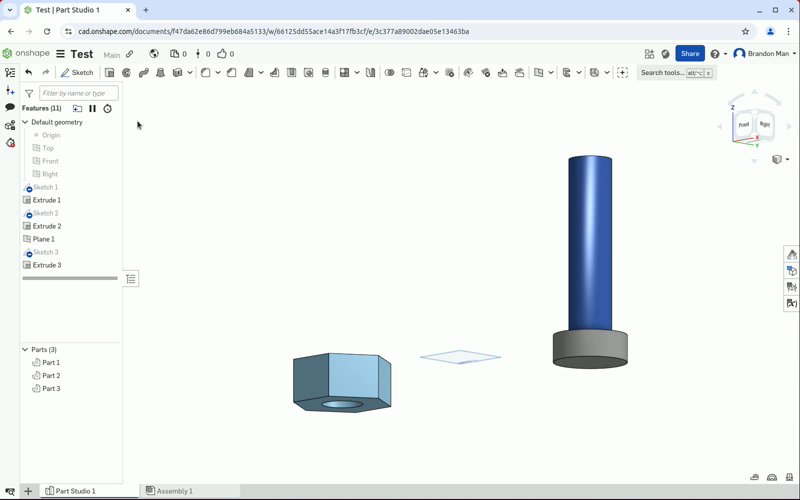
key(left, 3)
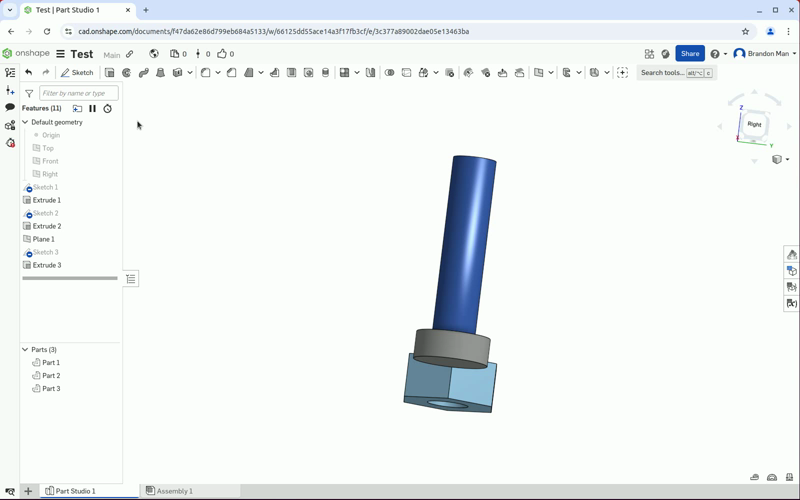
key(right, 3)
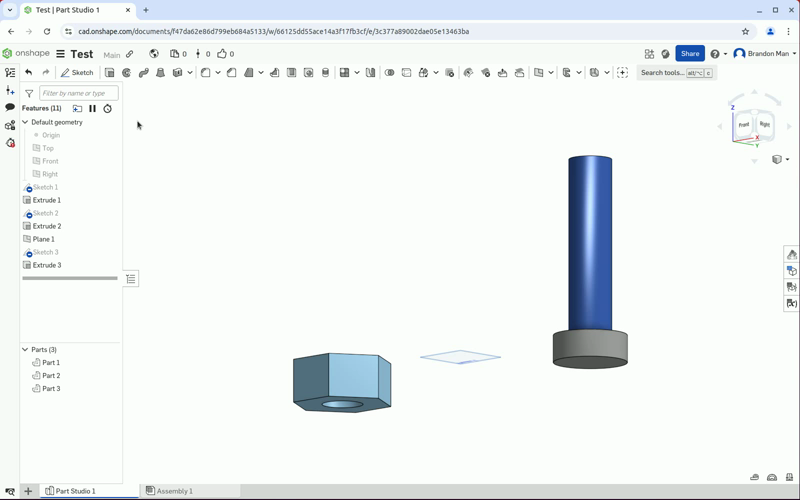
key(down, 3)
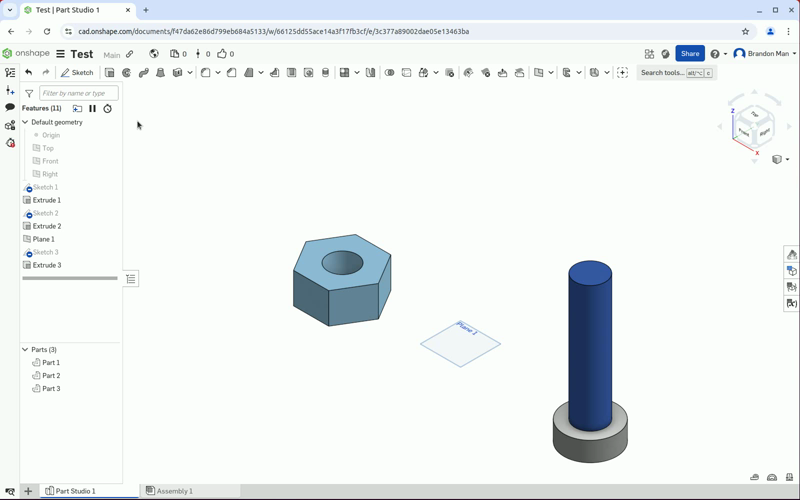
mouse_move(73, 189)
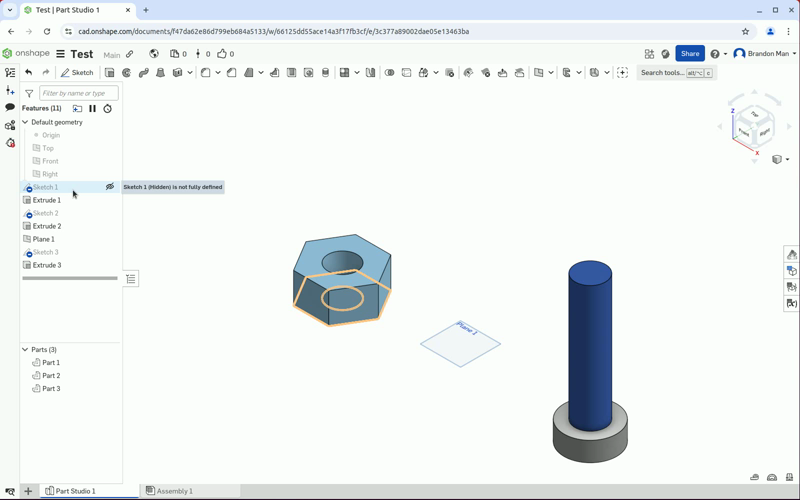
click(73, 189)